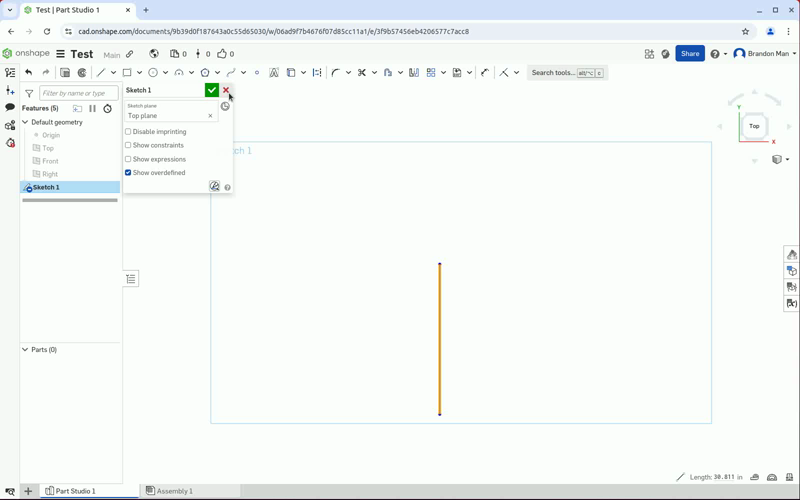
key(shift+h)
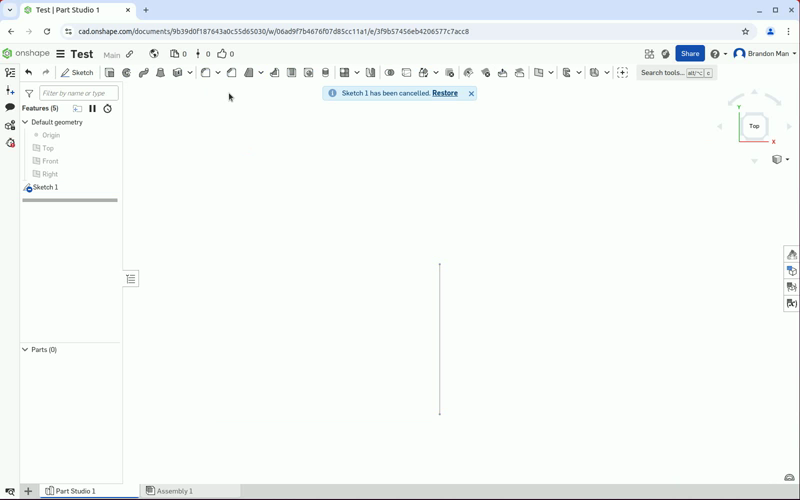
key(shift+s)
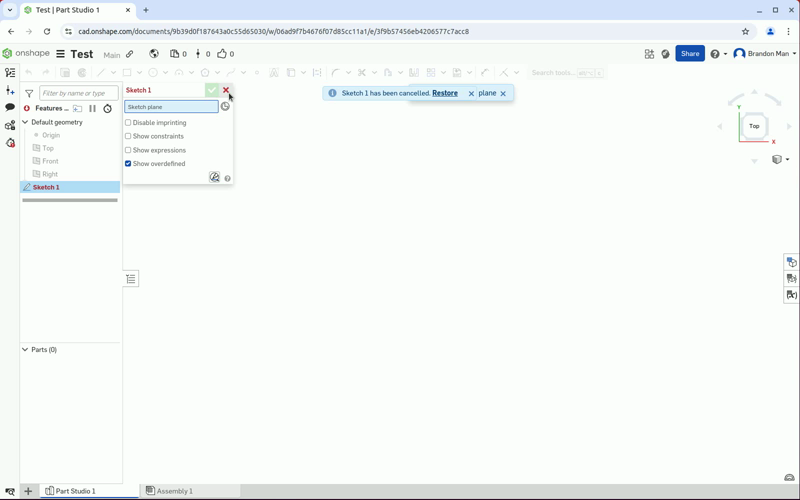
mouse_move(73, 150)
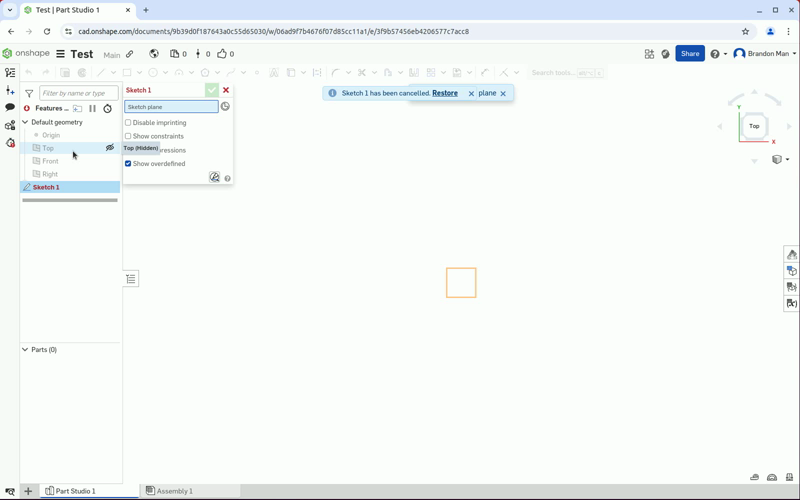
click(73, 150)
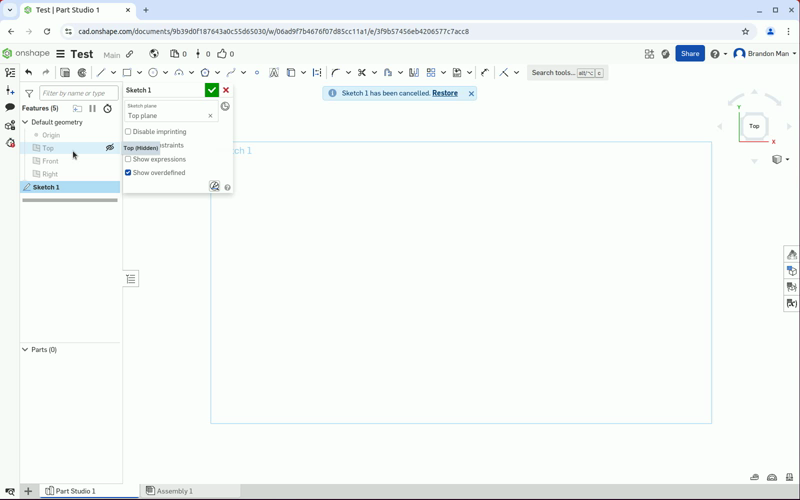
mouse_move(73, 352)
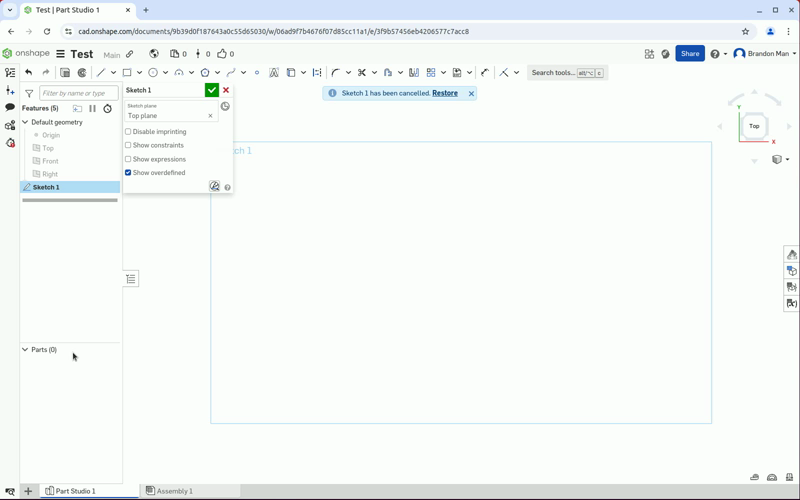
key(y)
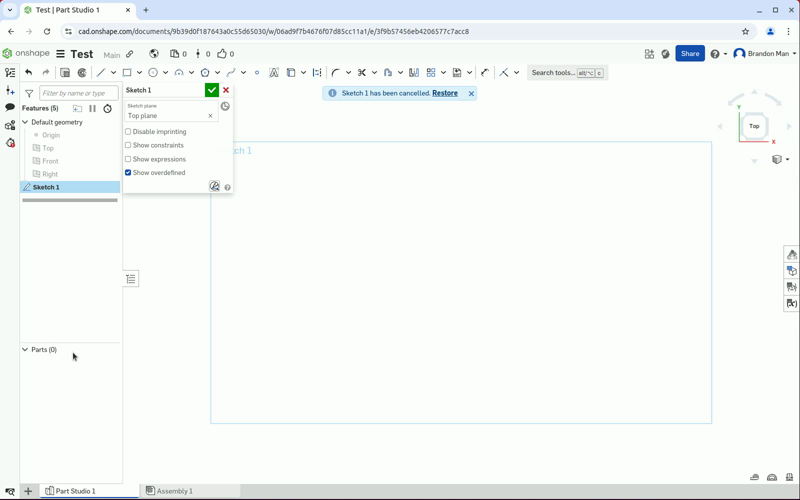
key(l)
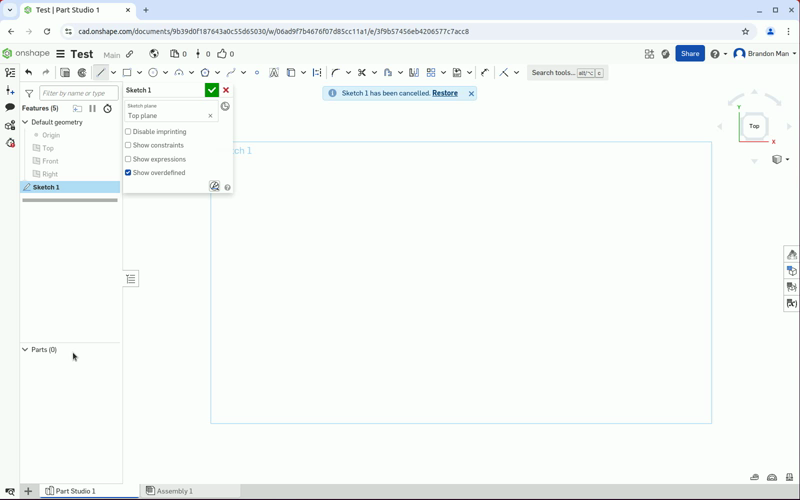
key_down(shift)
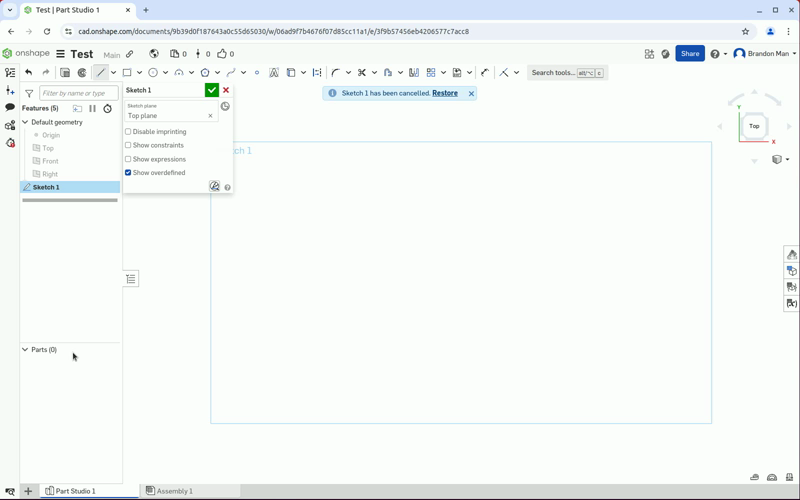
mouse_move(427, 303)
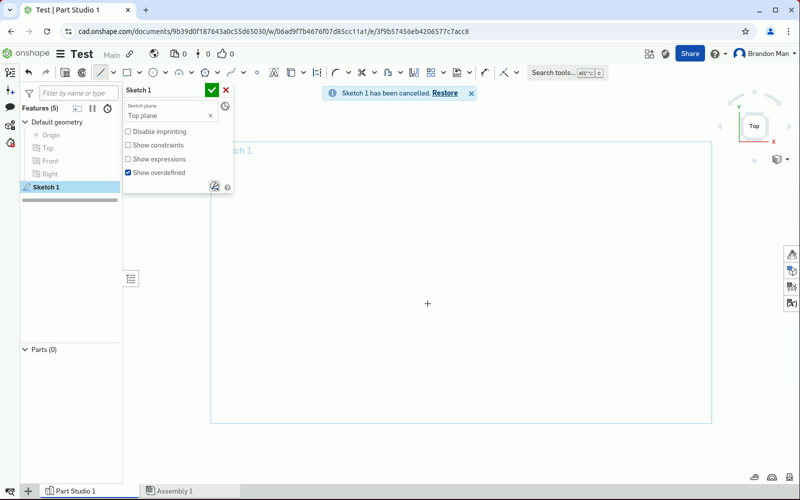
click(427, 303)
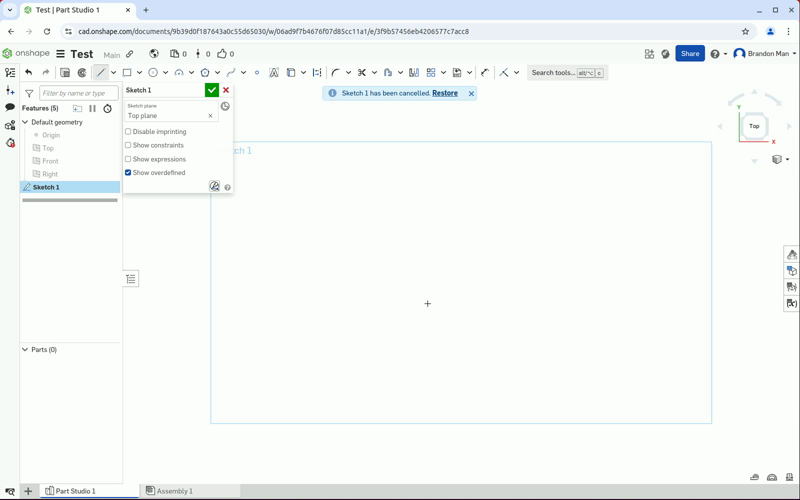
key_up(shift)
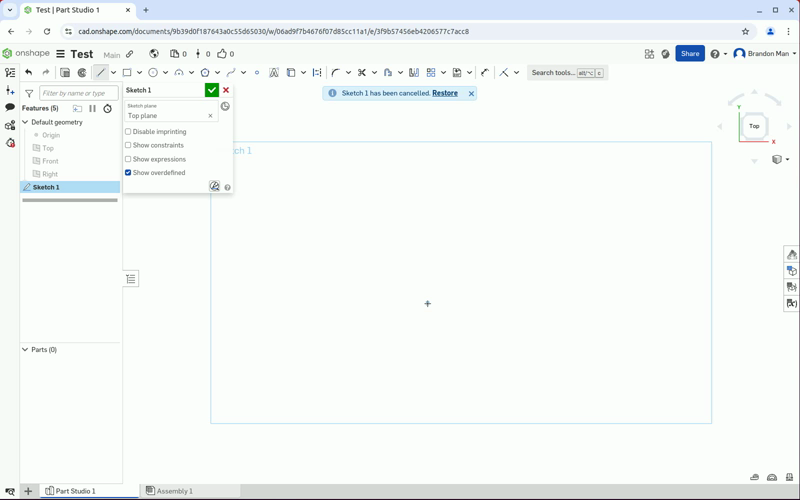
key_down(shift)
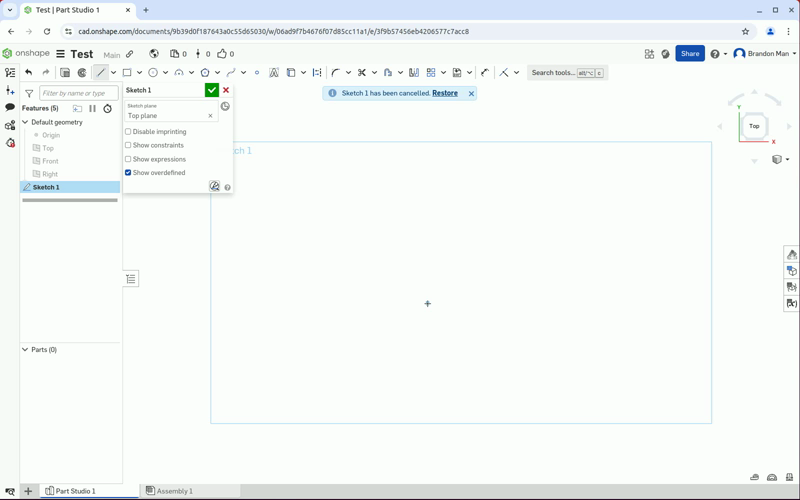
mouse_move(503, 303)
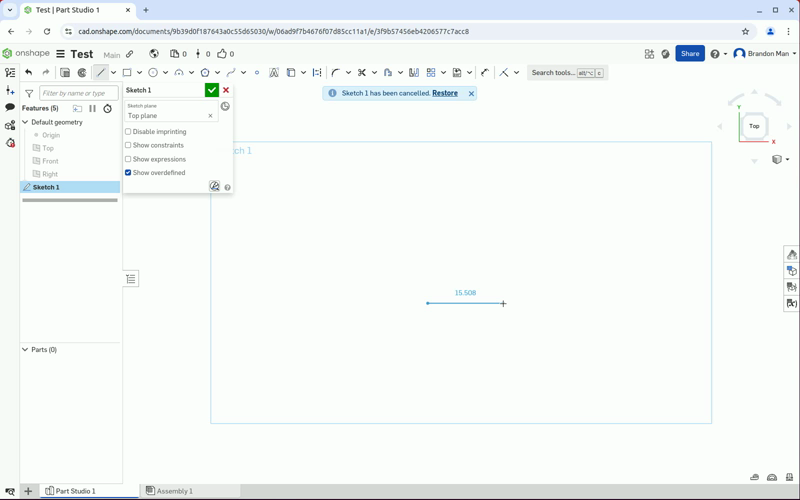
click(503, 303)
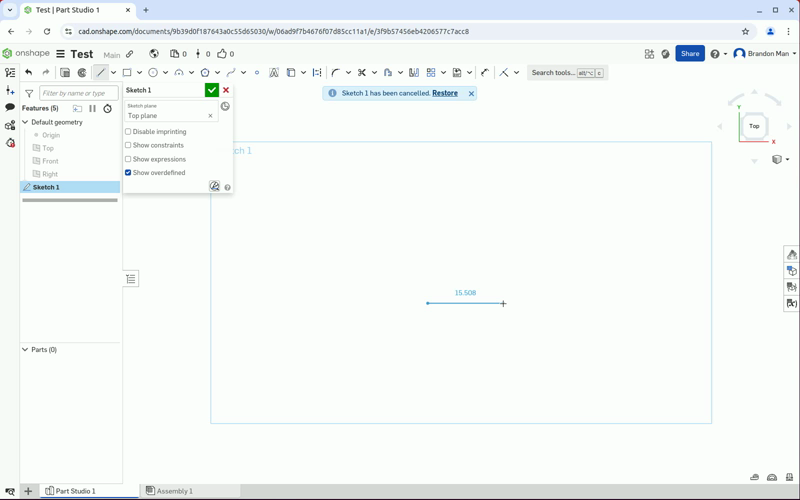
key_up(shift)
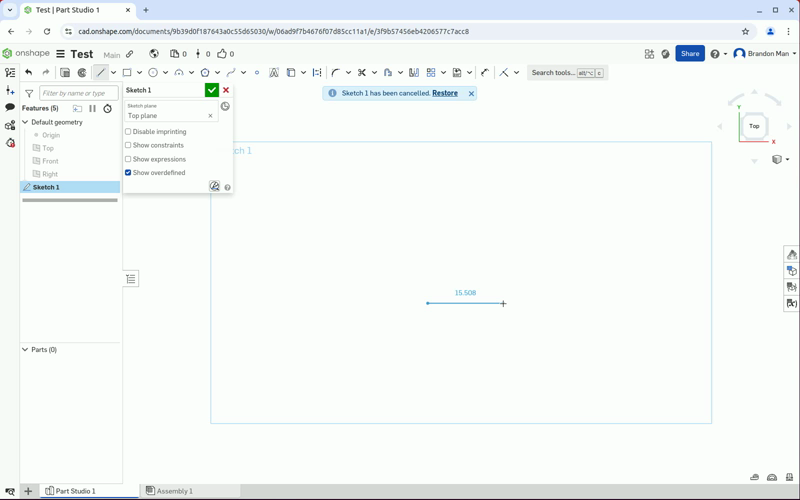
key_down(shift)
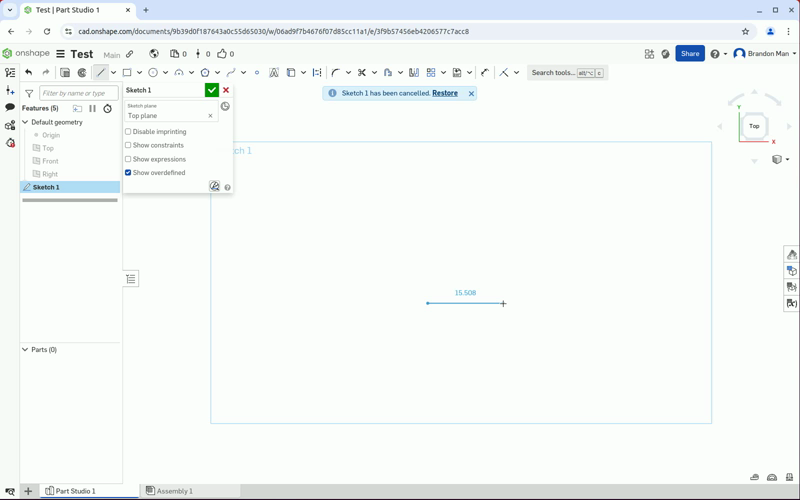
mouse_move(533, 303)
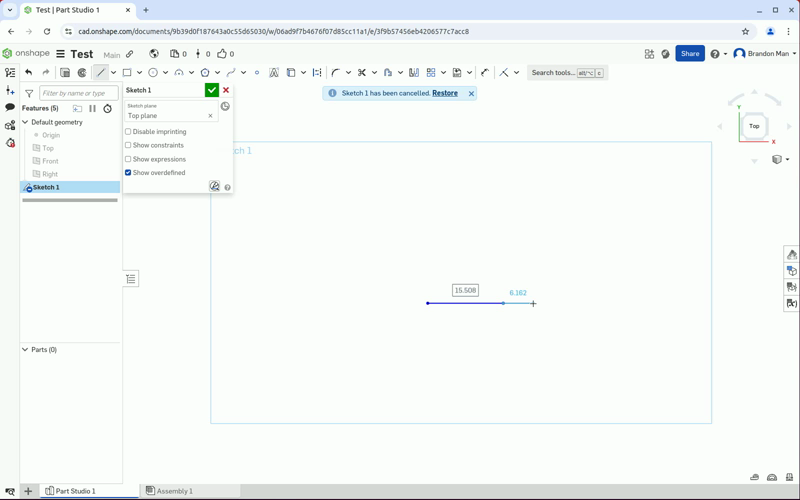
mouse_move(503, 264)
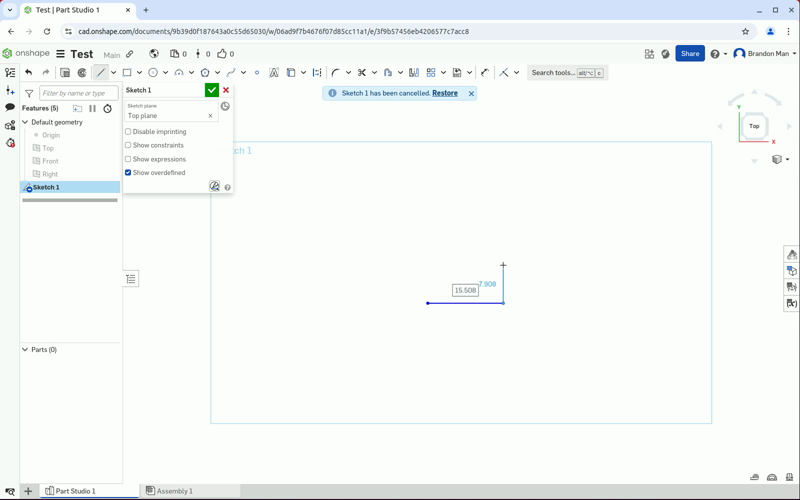
click(503, 264)
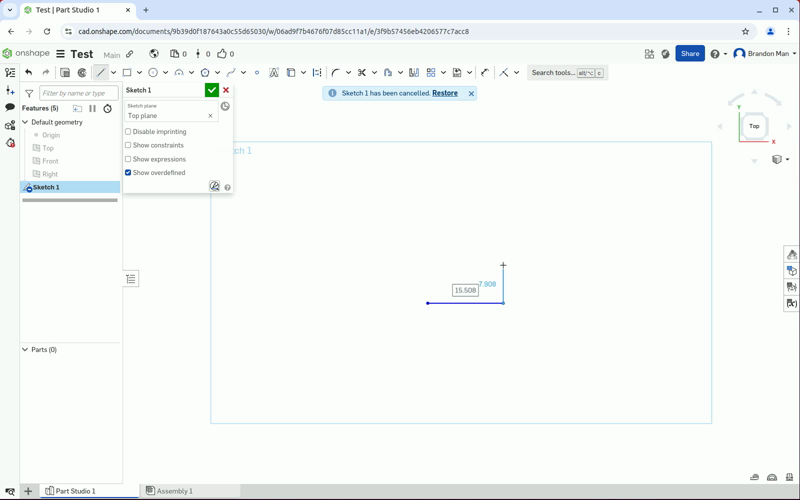
key_up(shift)
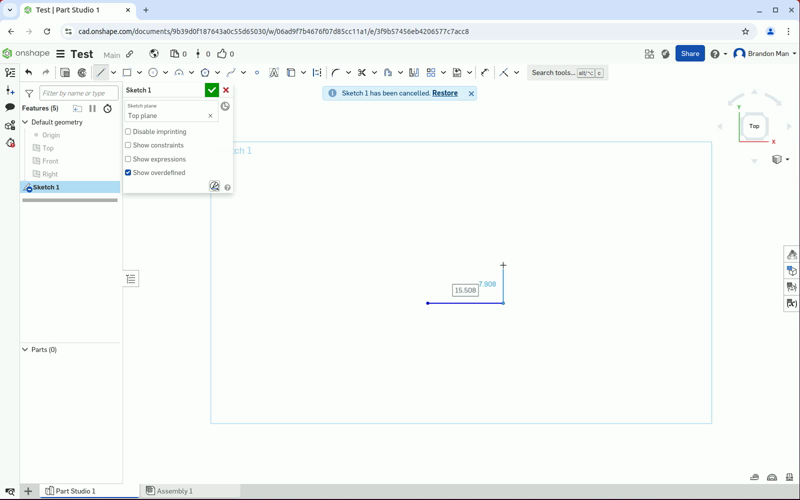
key_down(shift)
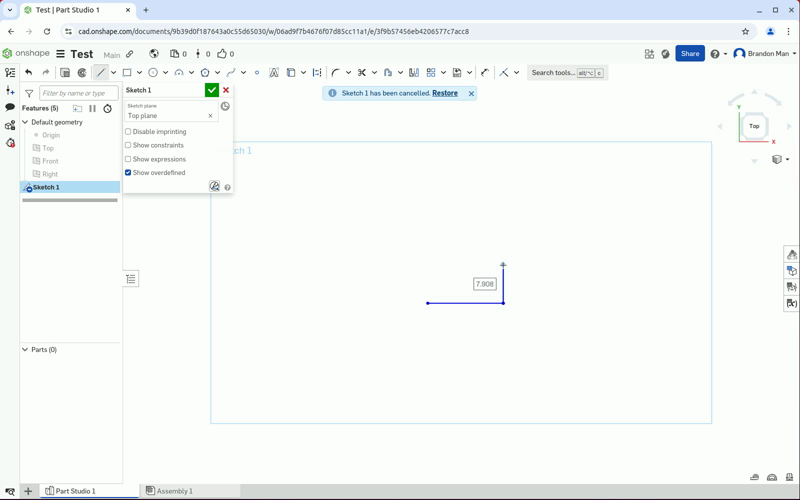
mouse_move(427, 264)
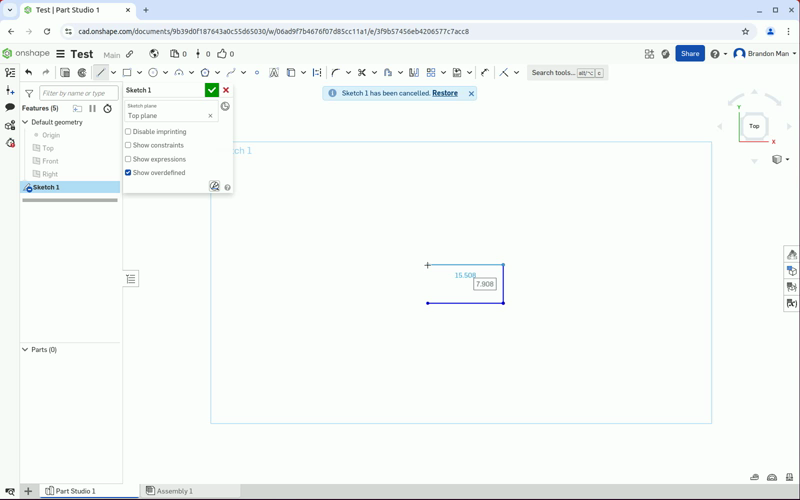
click(427, 264)
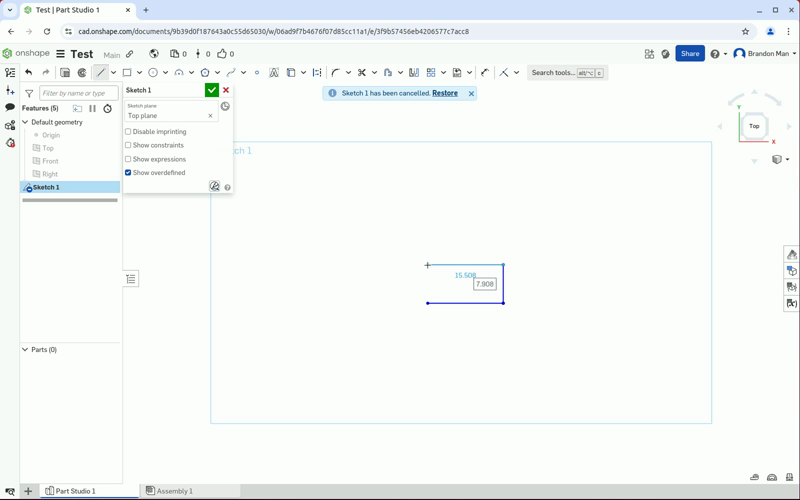
key_up(shift)
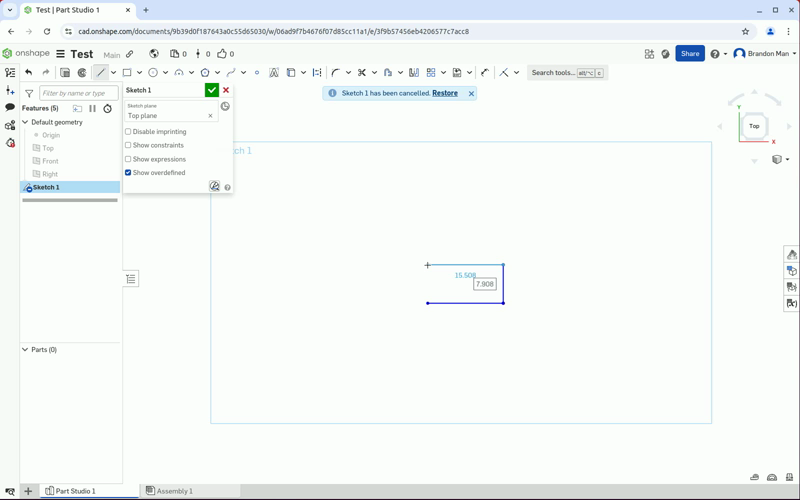
mouse_move(457, 264)
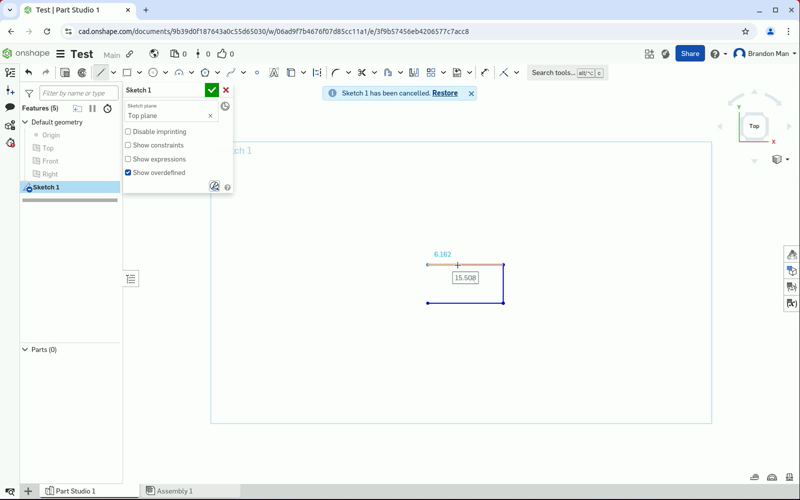
key_down(shift)
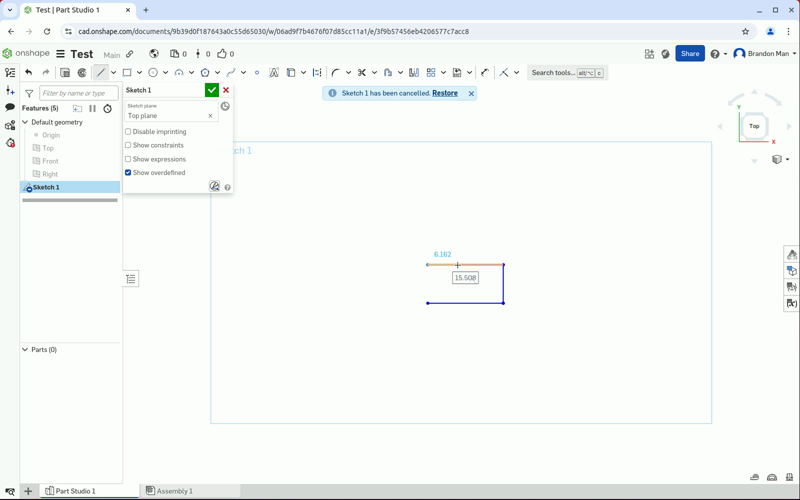
mouse_move(427, 303)
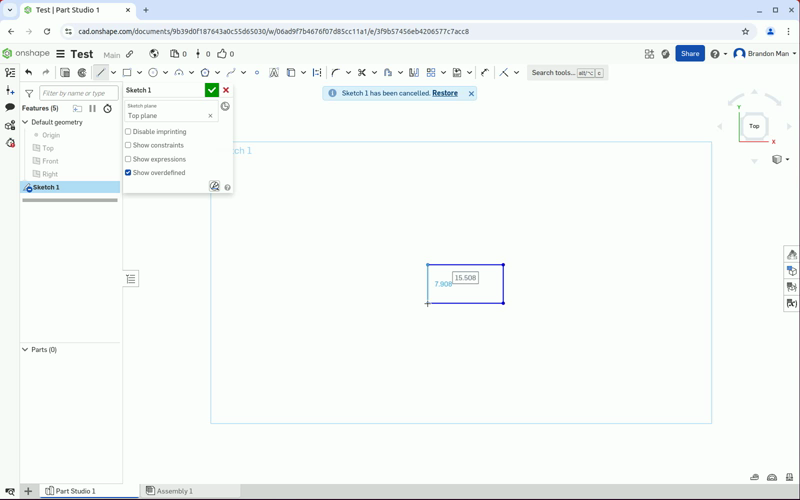
key_up(shift)
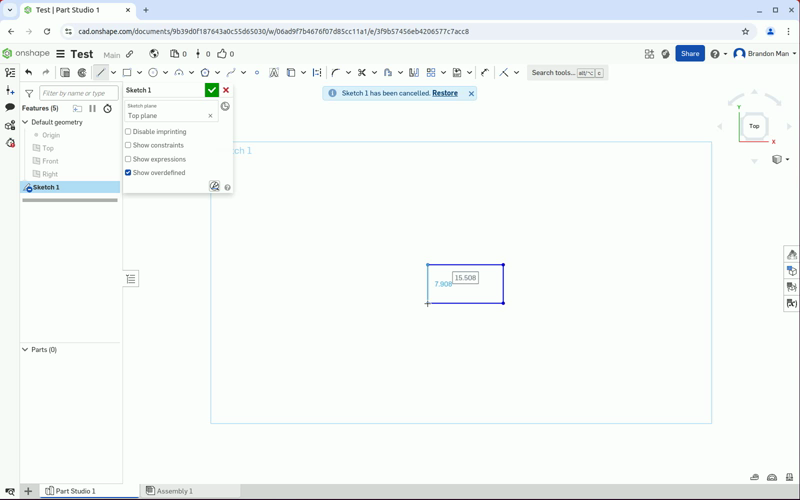
click(427, 303)
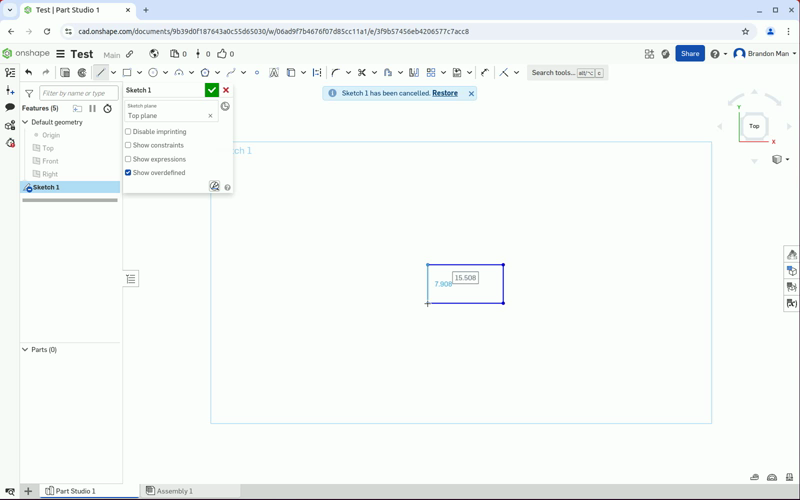
key(esc)
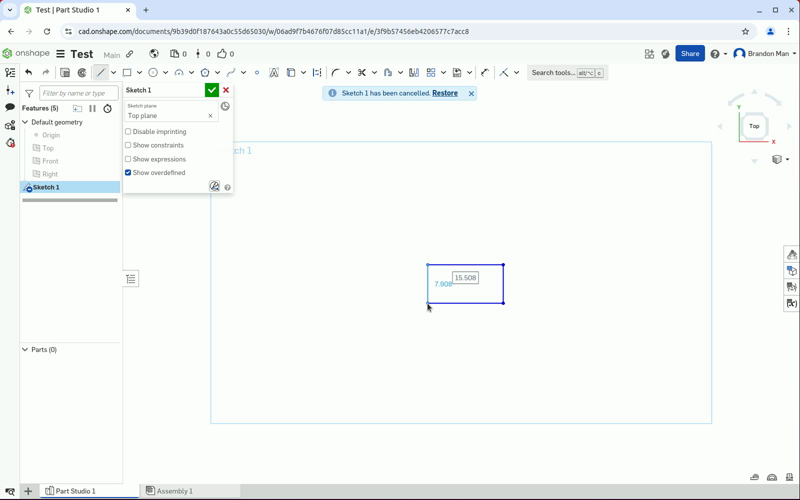
mouse_move(461, 289)
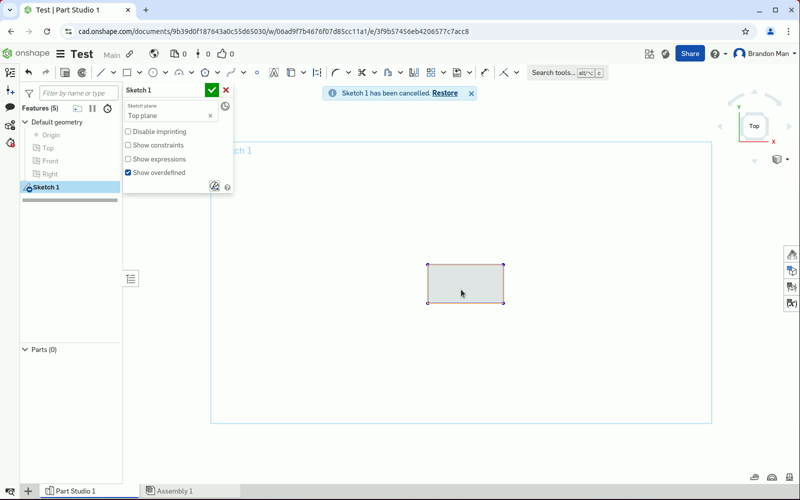
click(461, 289)
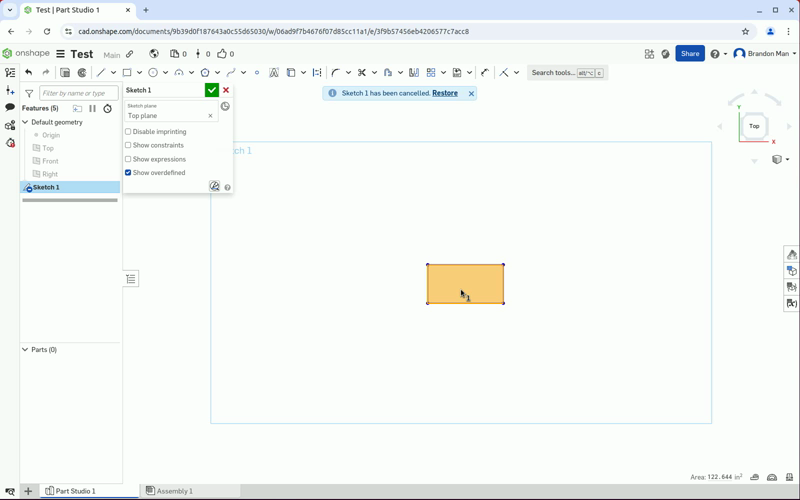
mouse_move(73, 352)
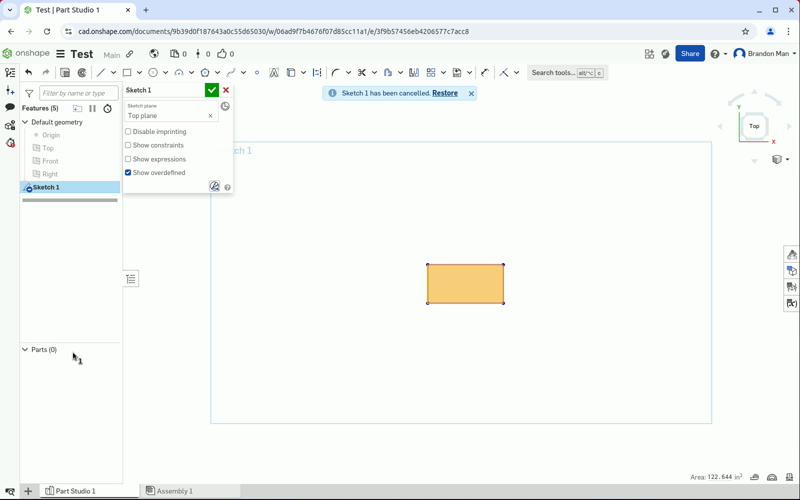
key(shift+y)
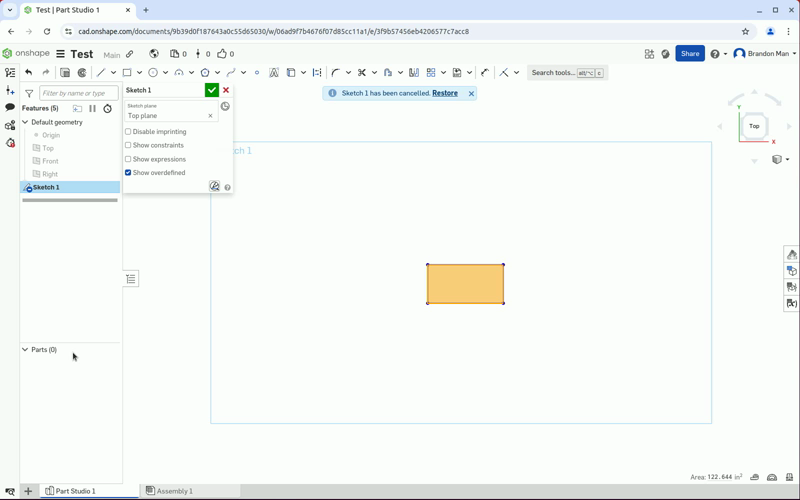
key(shift+e)
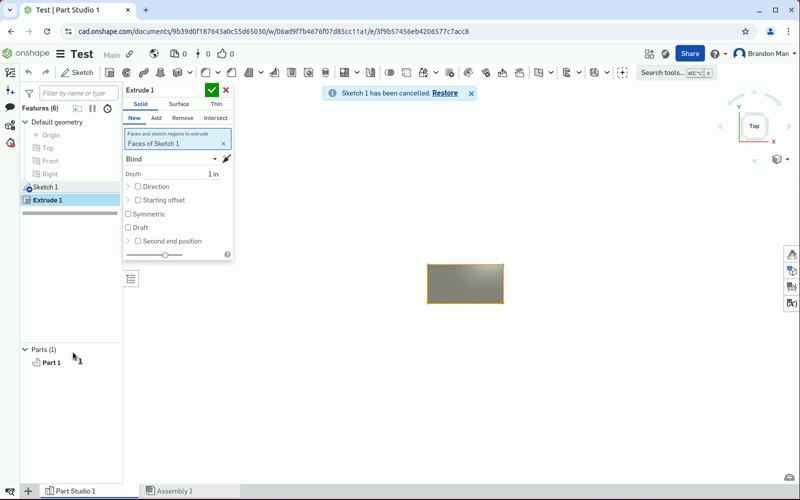
mouse_move(143, 106)
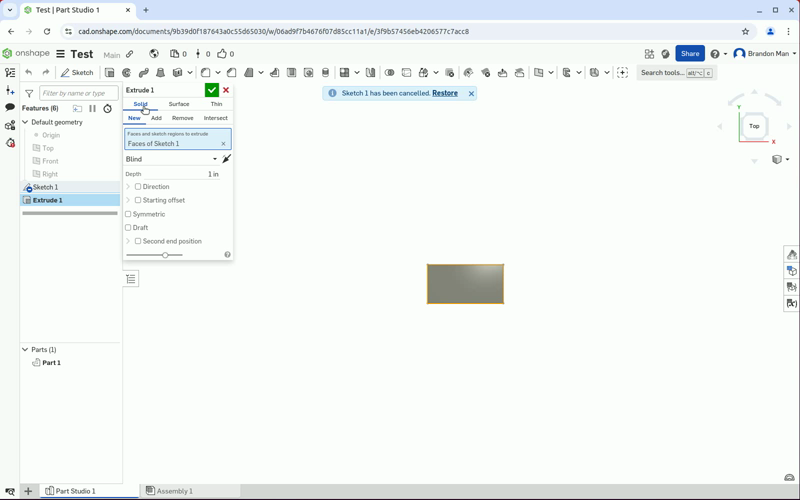
click(143, 106)
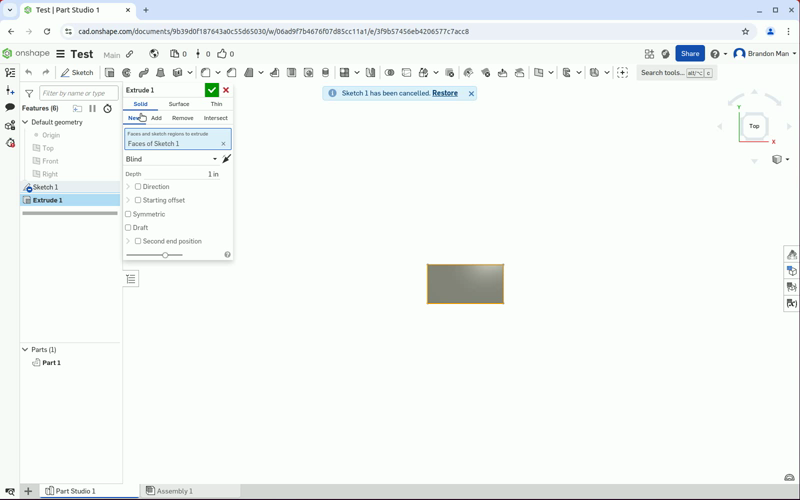
mouse_move(137, 120)
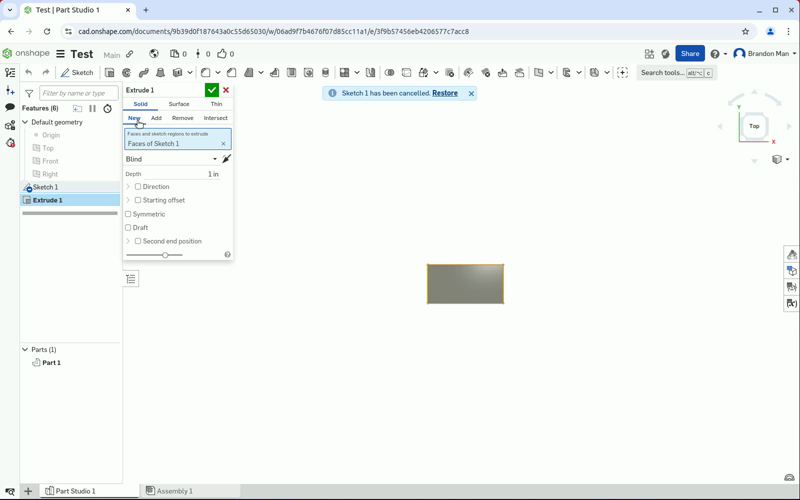
click(137, 120)
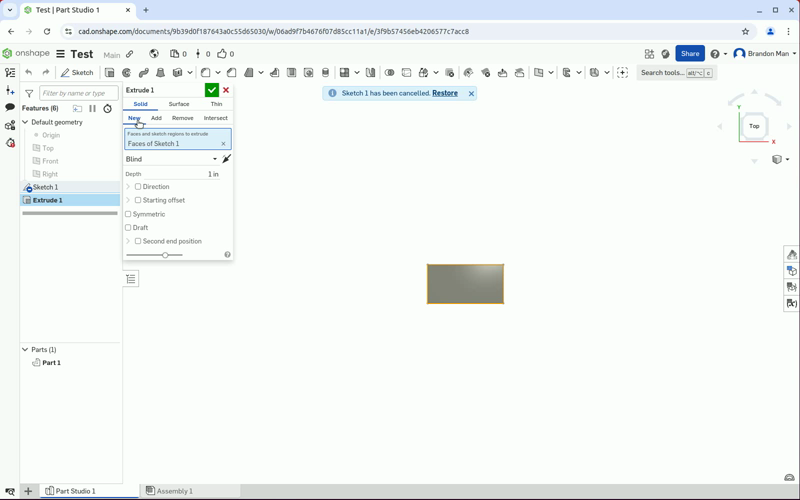
key(tab, 4)
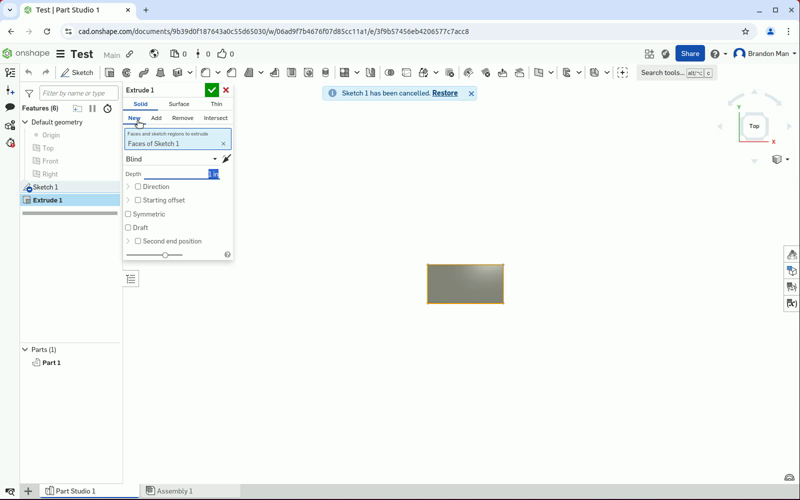
text(7.703)
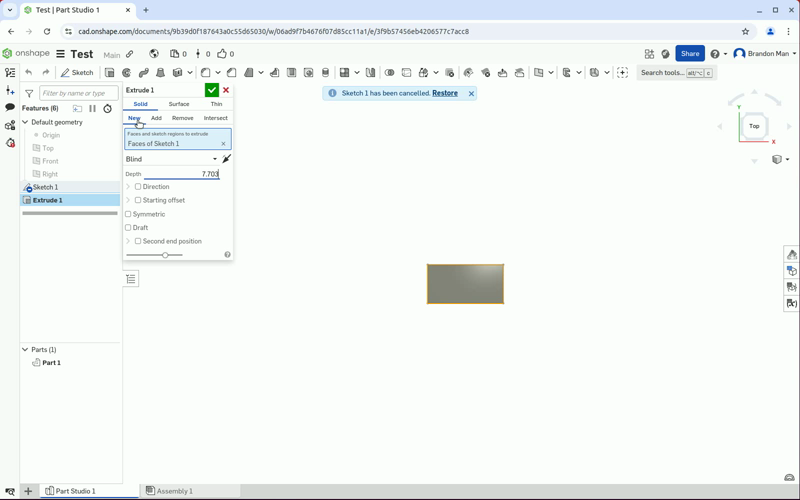
key(enter)
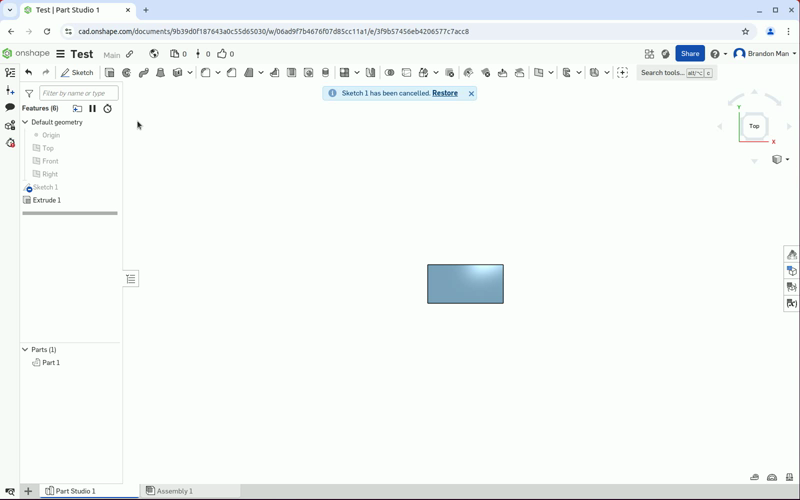
key(shift+h)
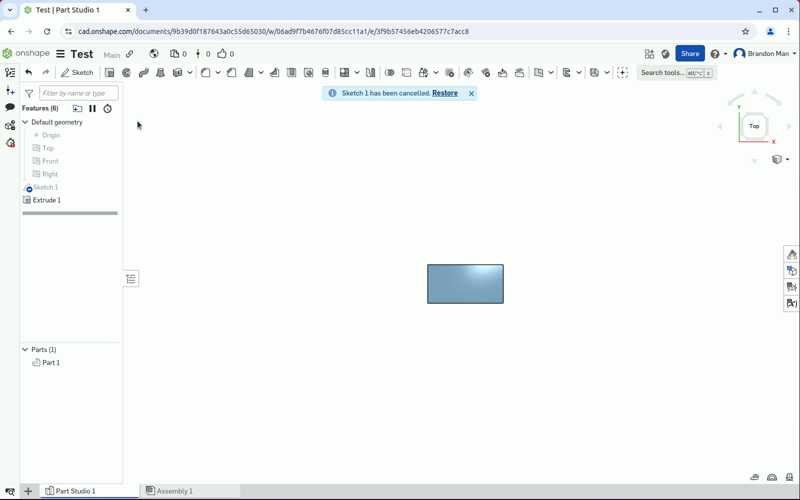
key(shift+h)
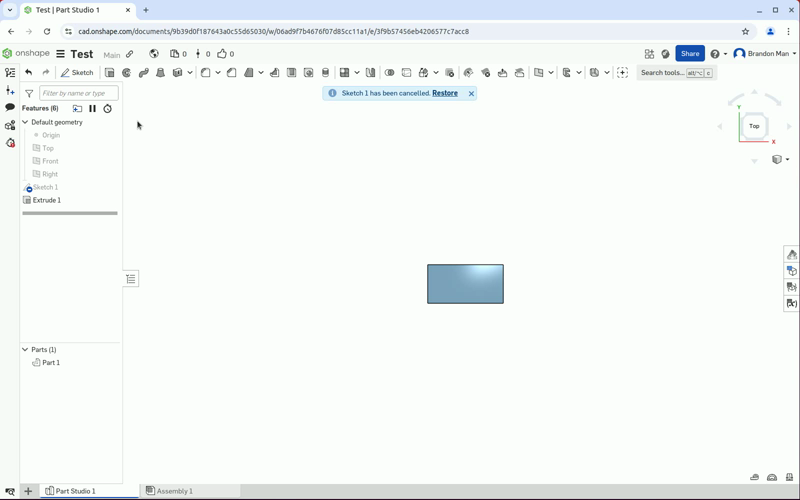
mouse_move(73, 189)
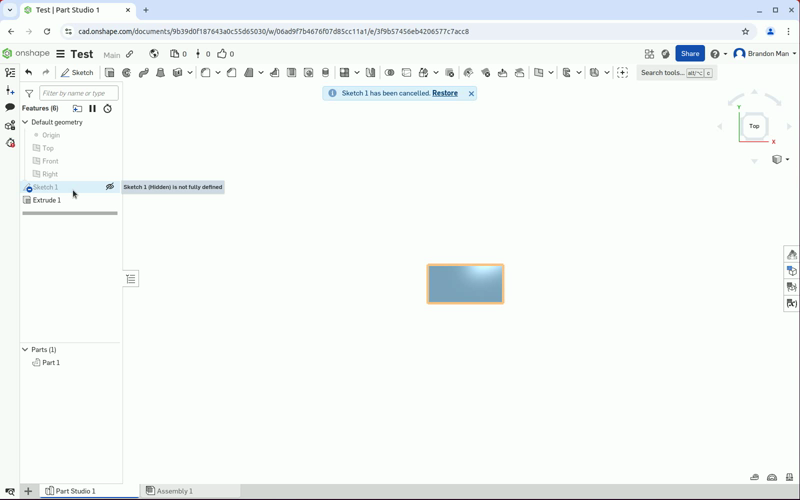
click(73, 189)
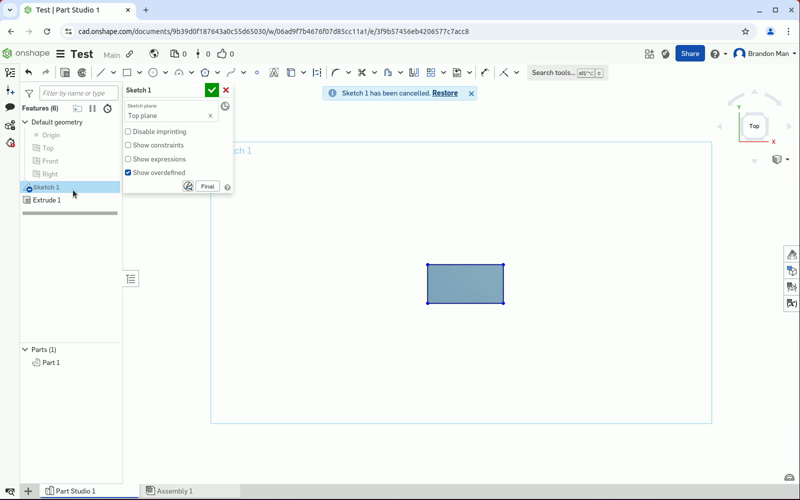
mouse_move(229, 92)
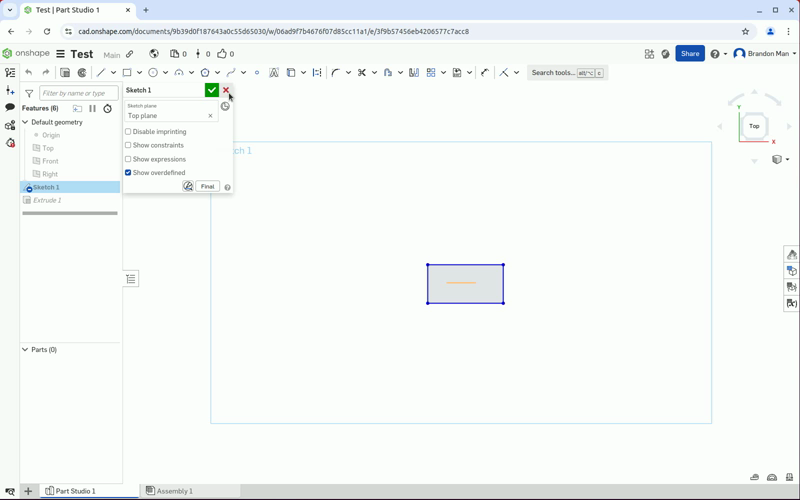
click(229, 92)
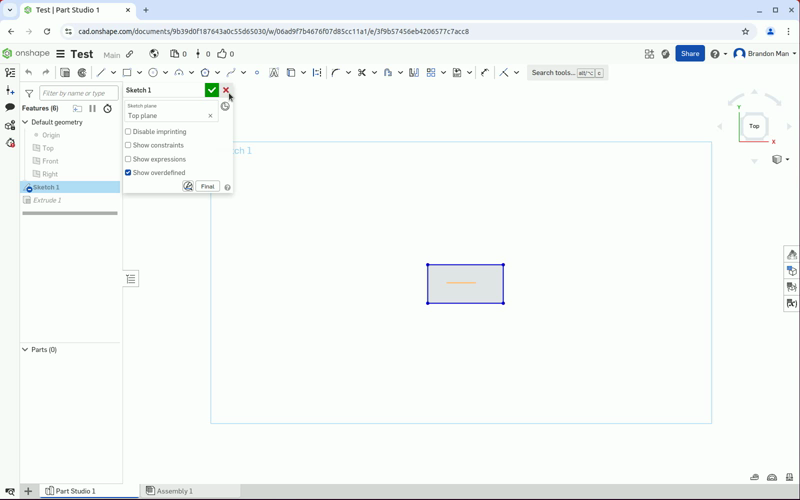
key(shift+s)
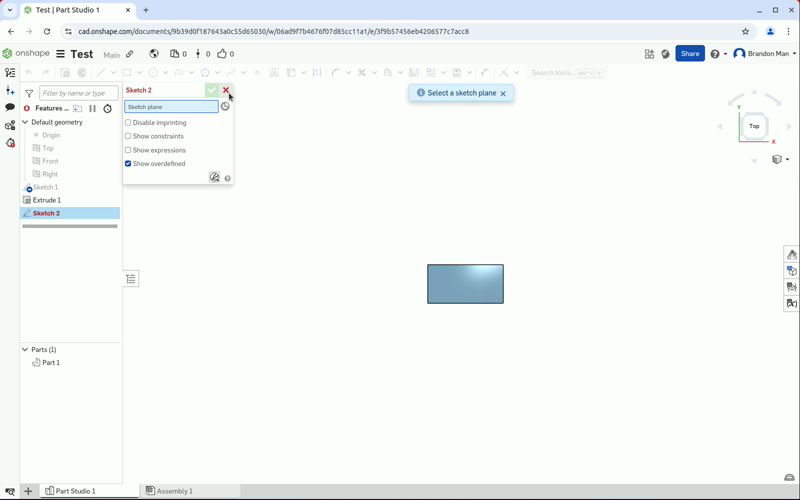
mouse_move(73, 150)
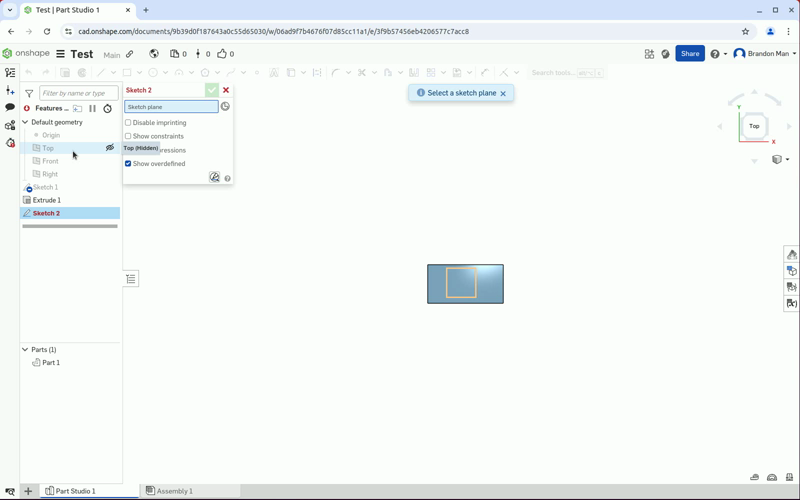
click(73, 150)
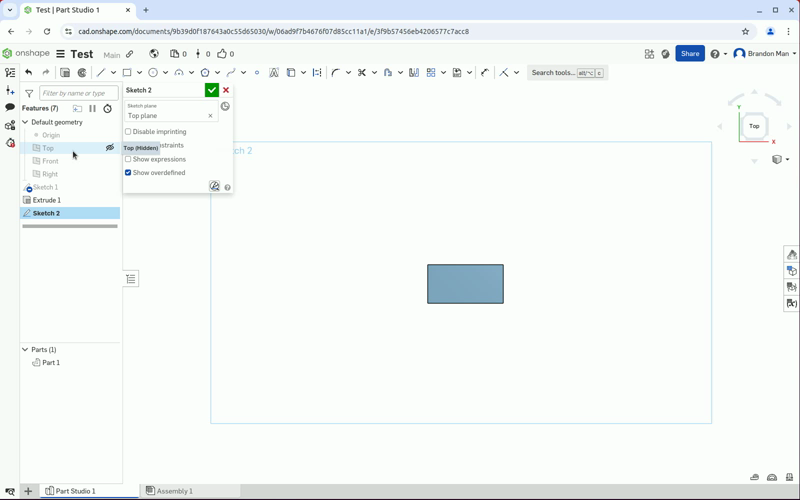
mouse_move(73, 352)
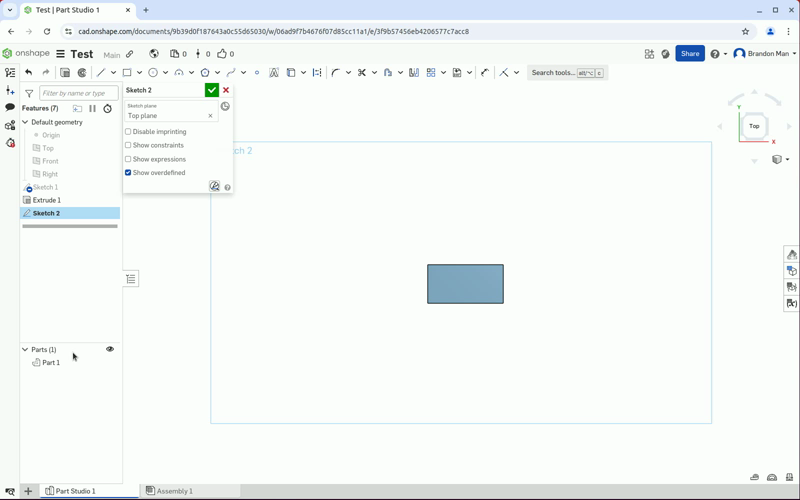
key(y)
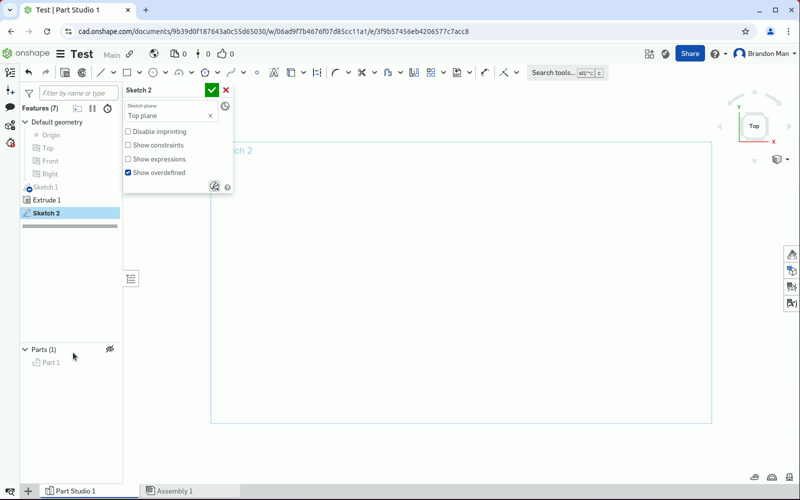
key(l)
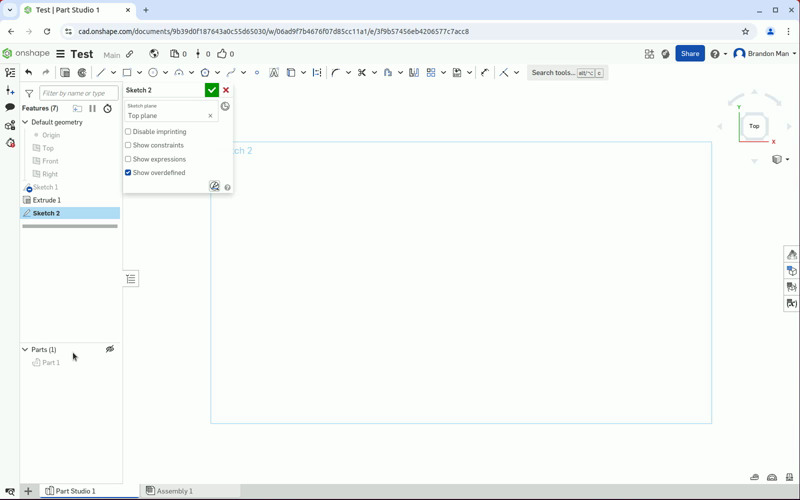
key_down(shift)
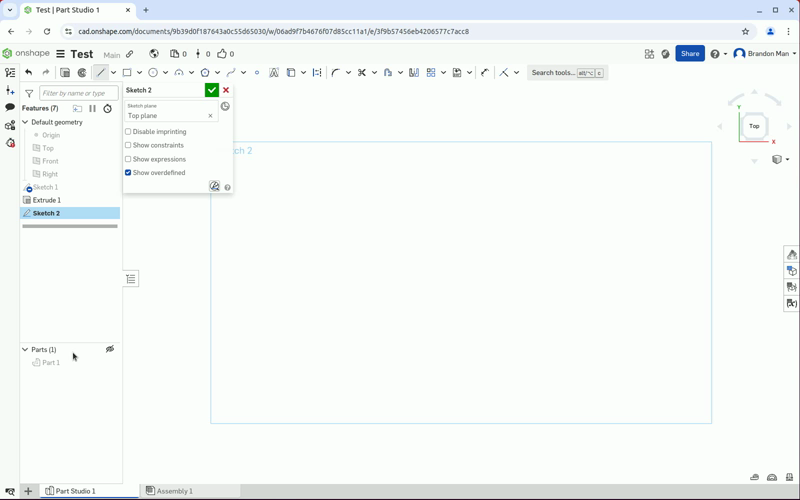
mouse_move(524, 304)
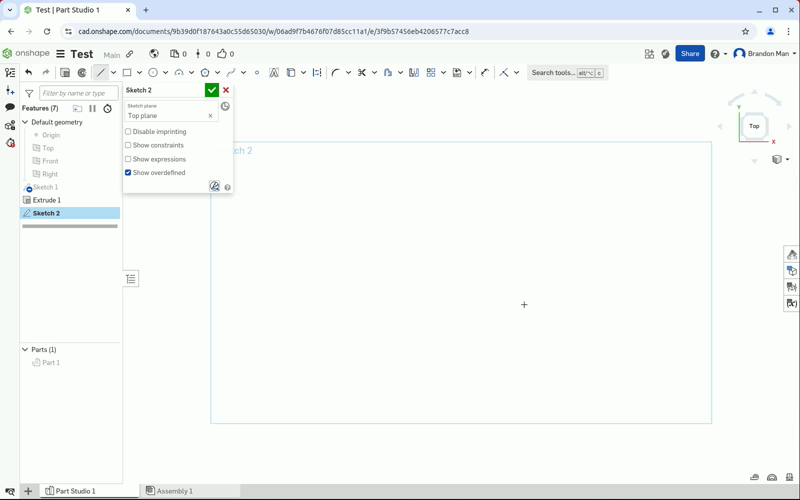
click(524, 304)
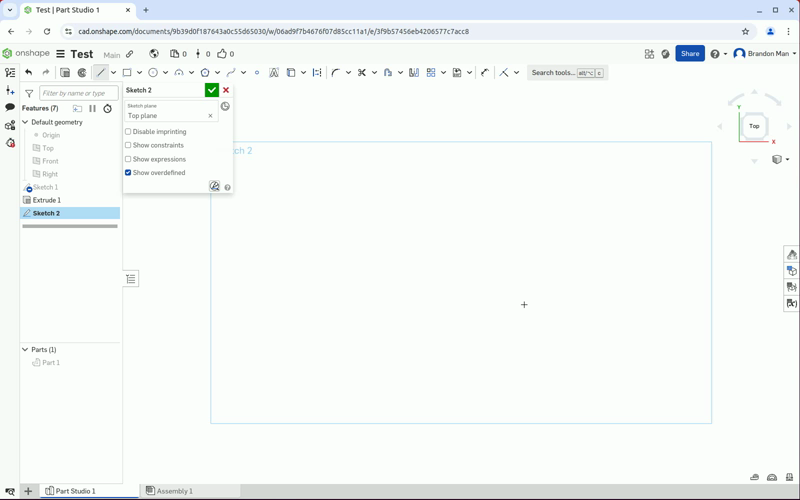
key_up(shift)
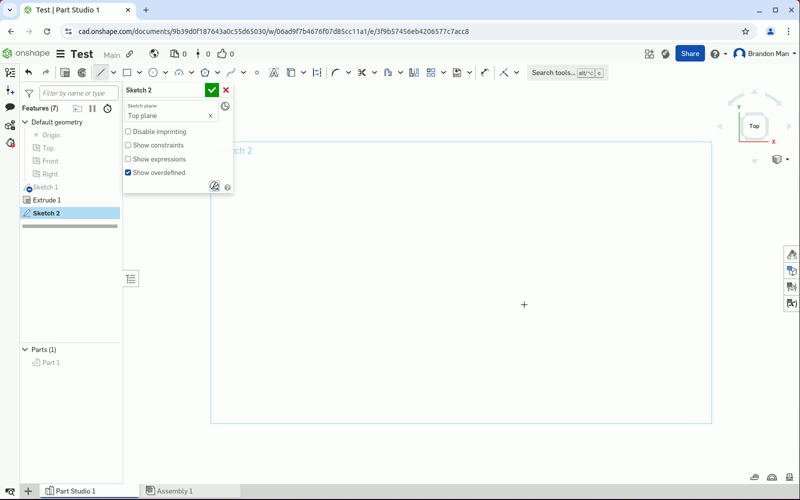
key_down(shift)
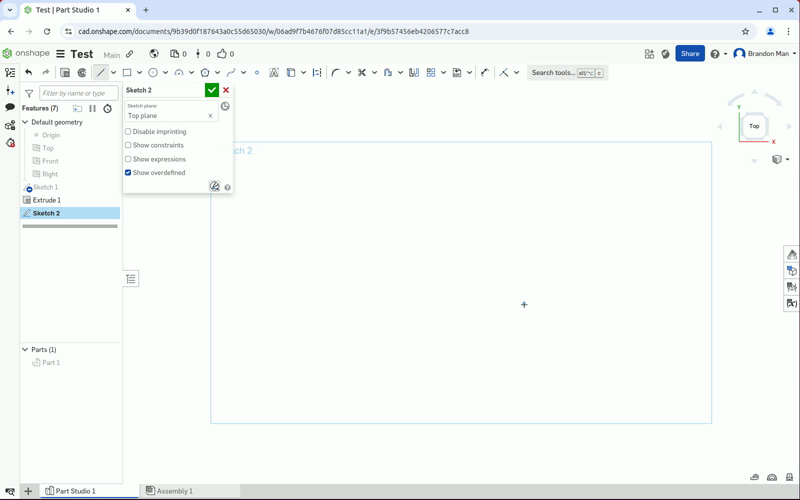
mouse_move(554, 304)
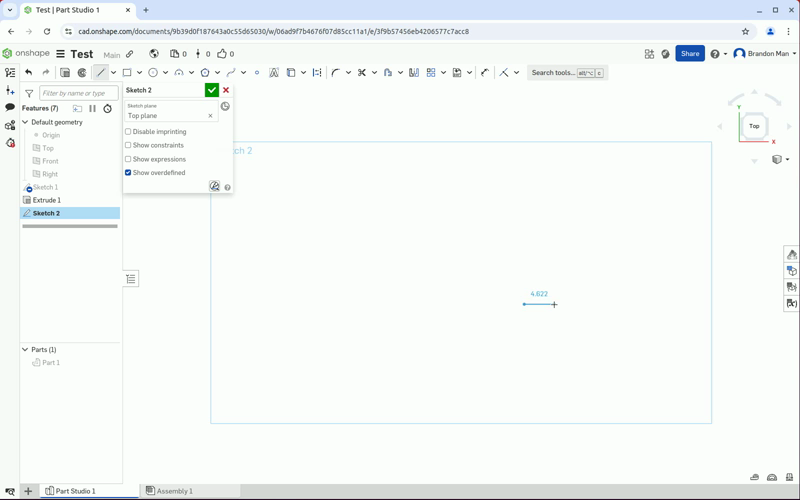
mouse_move(573, 304)
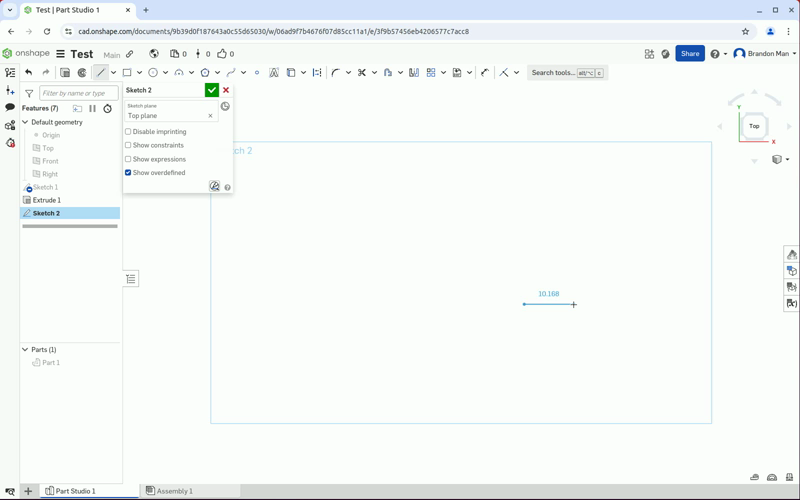
click(573, 304)
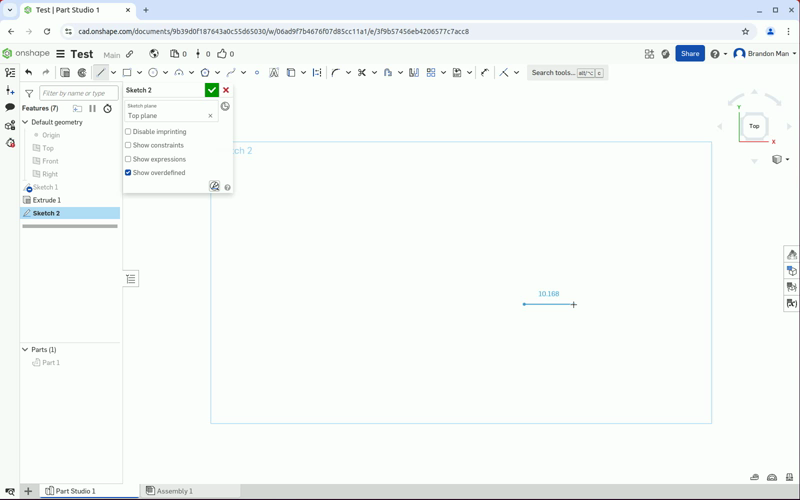
key_up(shift)
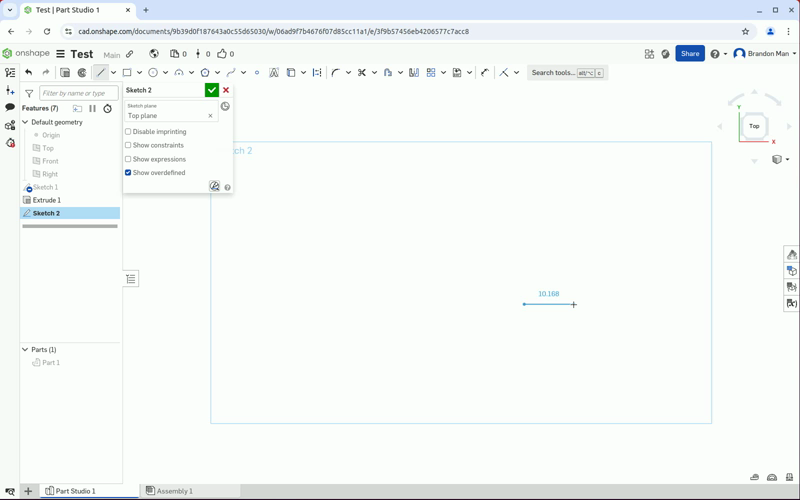
key_down(shift)
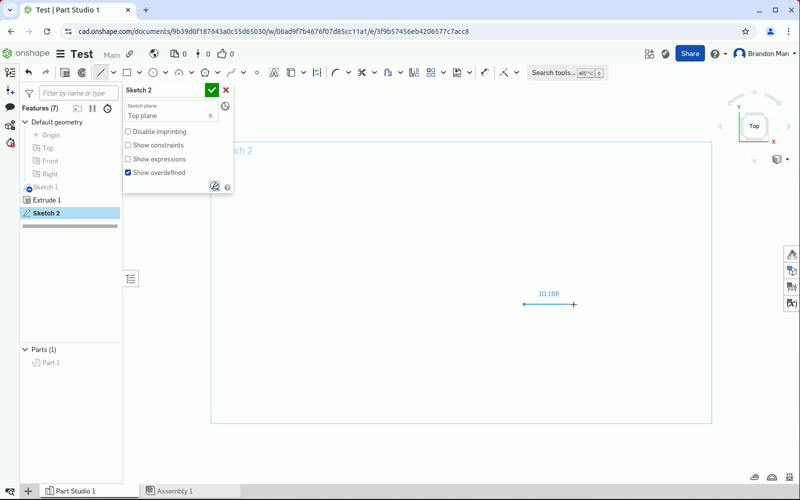
mouse_move(589, 304)
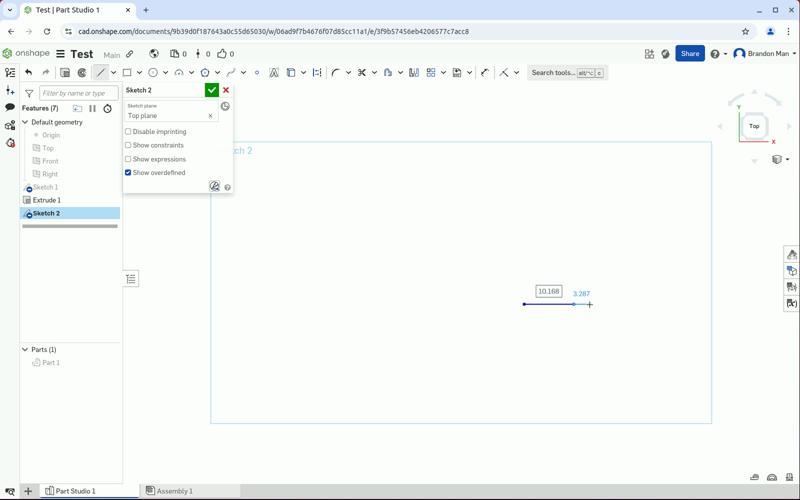
mouse_move(573, 282)
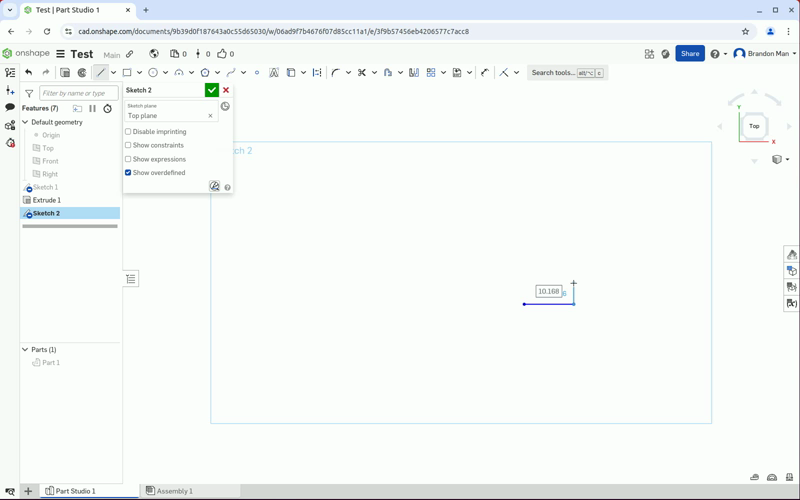
click(573, 282)
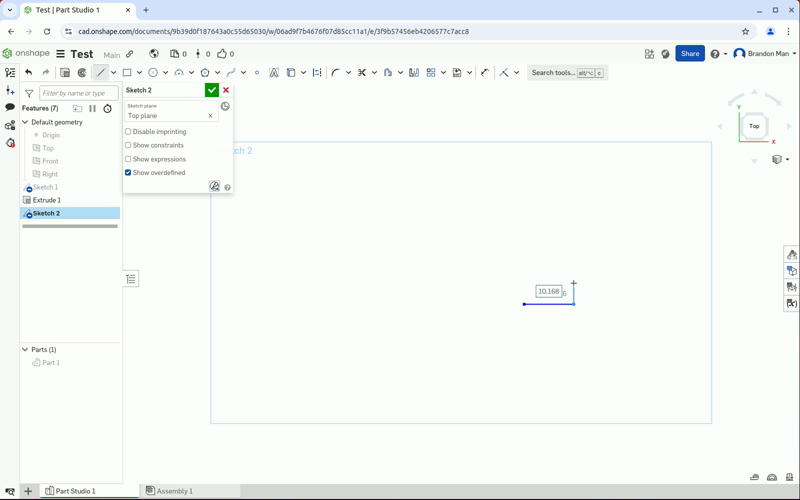
key_up(shift)
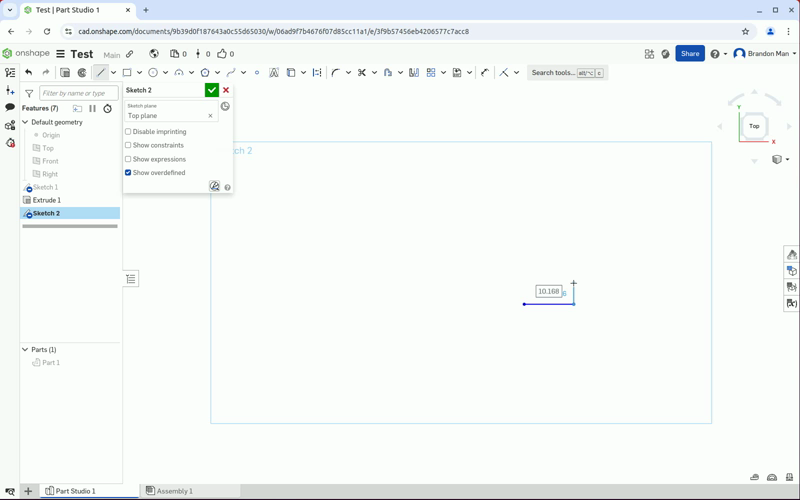
key_down(shift)
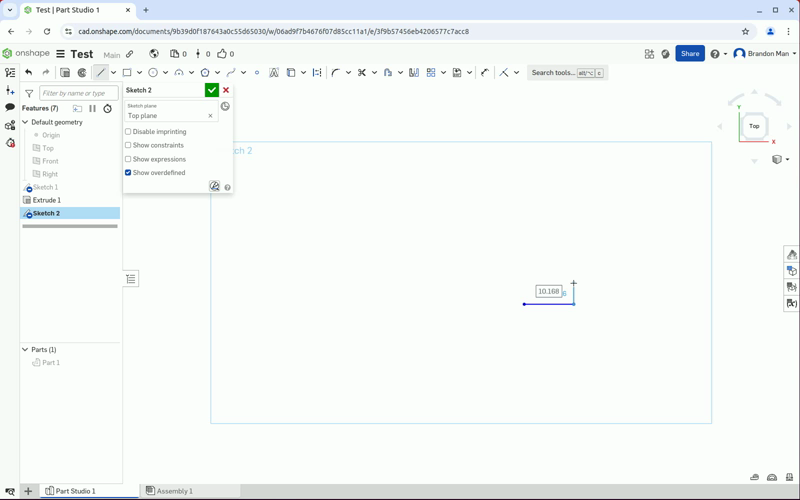
mouse_move(589, 282)
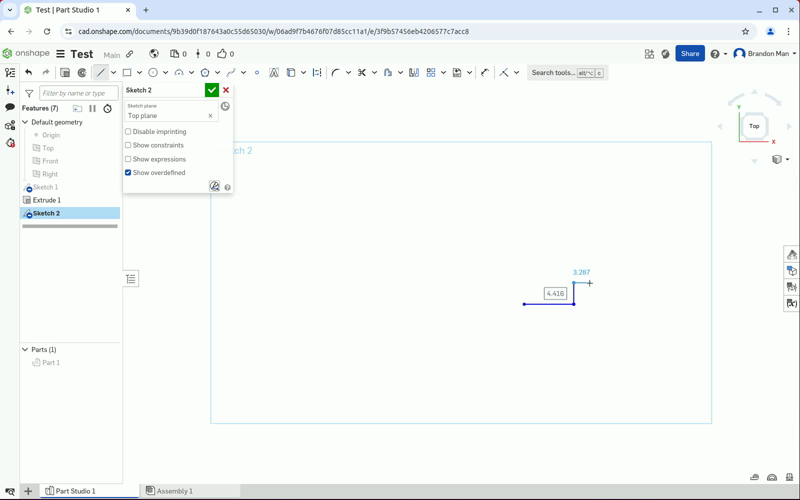
mouse_move(524, 282)
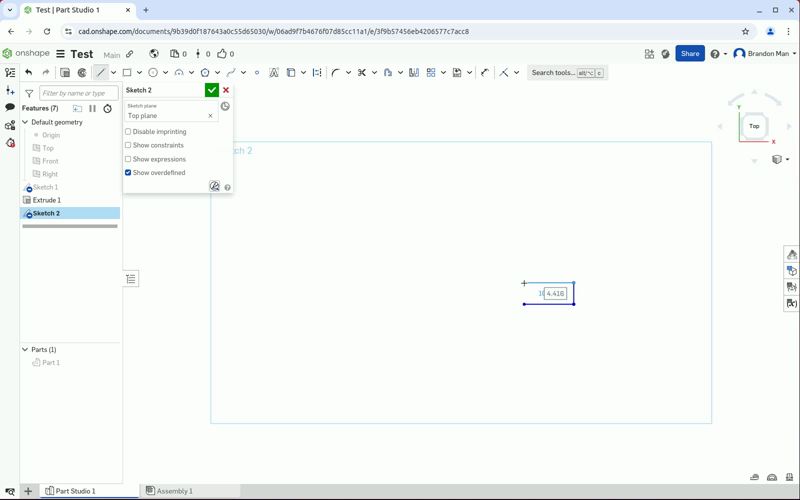
click(524, 282)
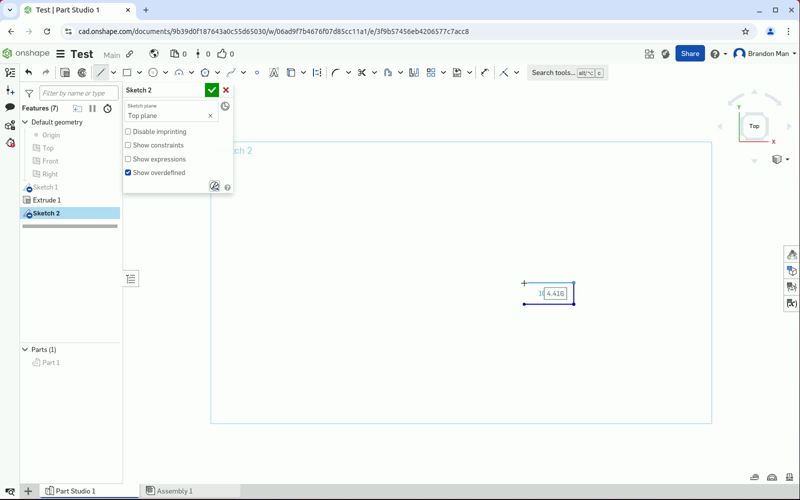
key_up(shift)
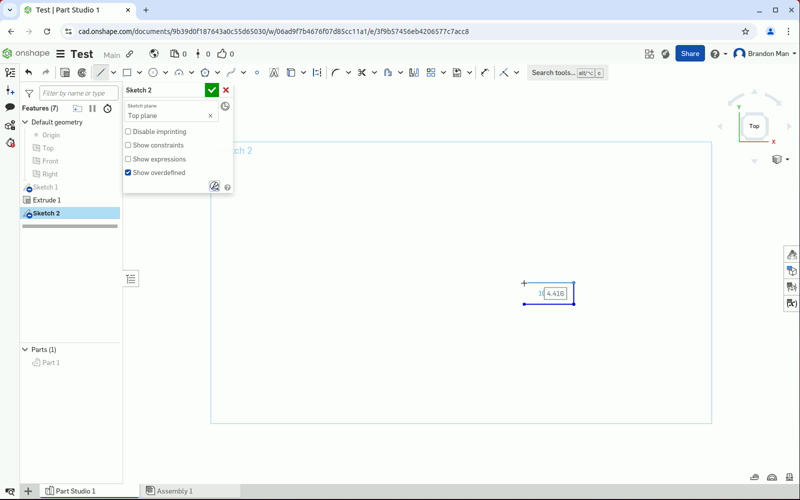
mouse_move(554, 282)
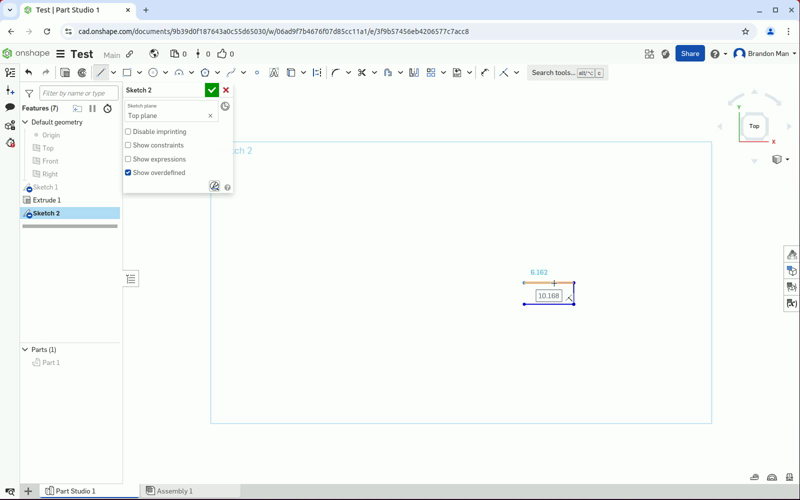
key_down(shift)
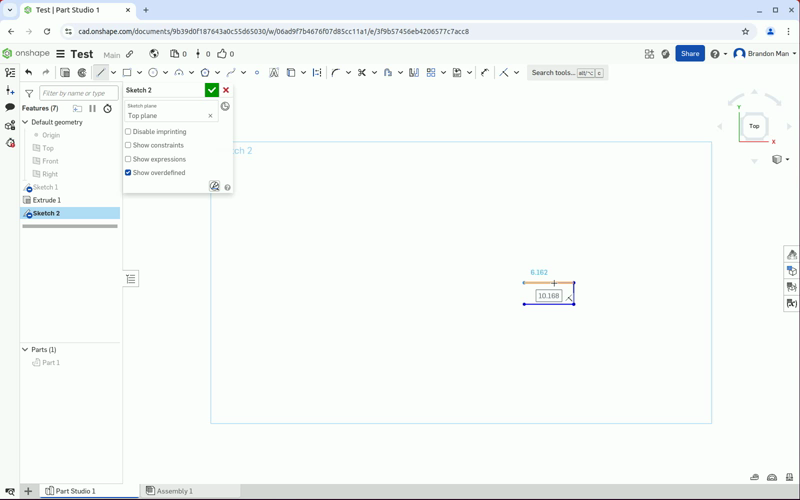
mouse_move(524, 304)
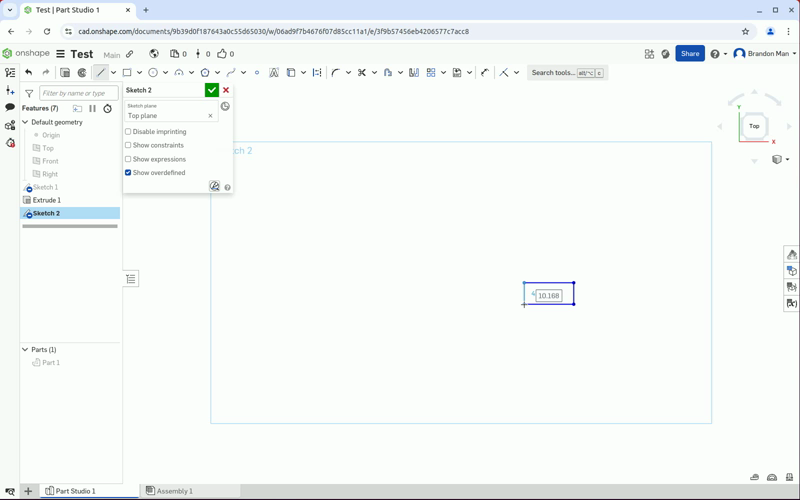
key_up(shift)
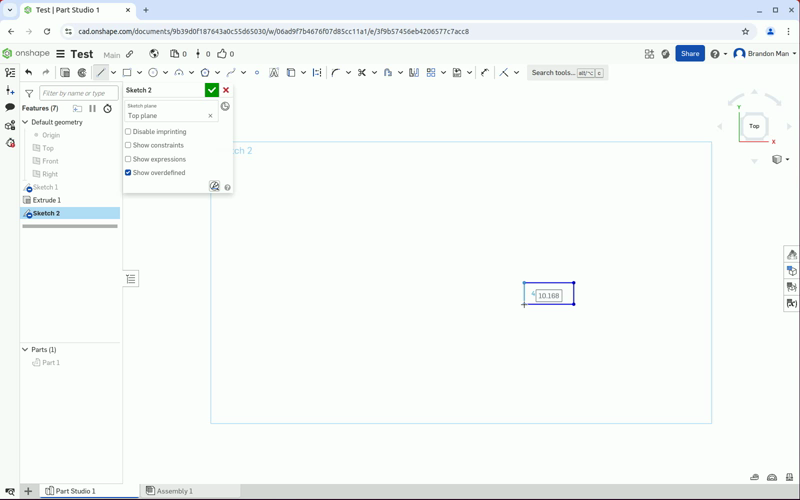
click(524, 304)
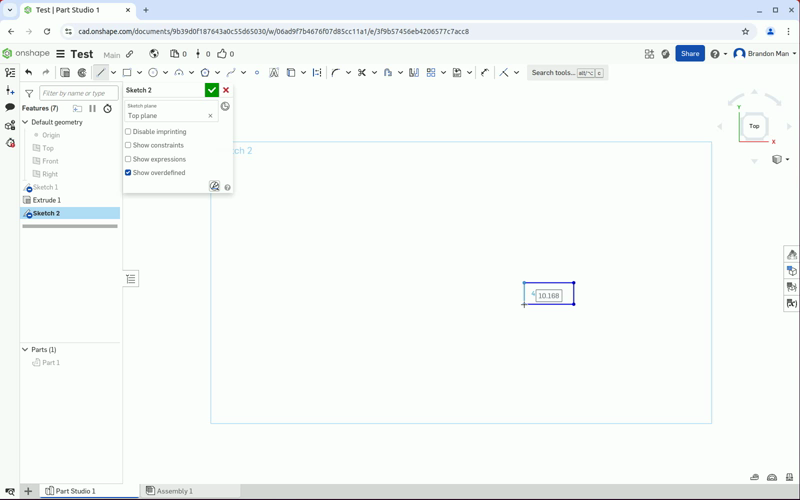
key(esc)
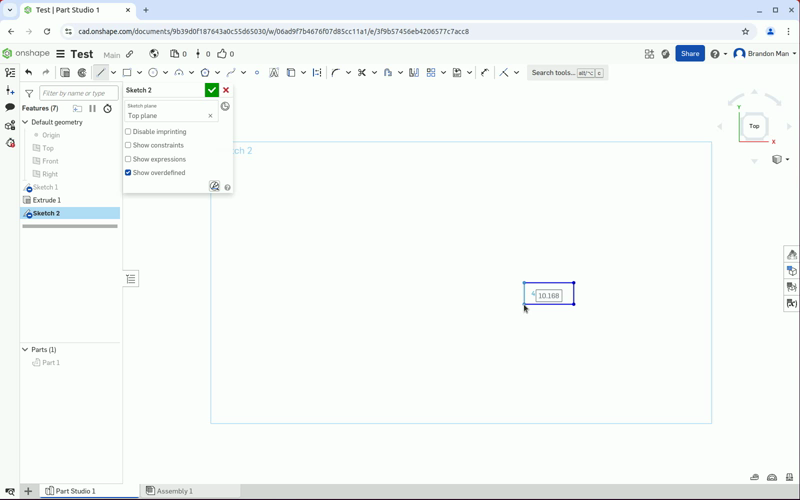
mouse_move(536, 302)
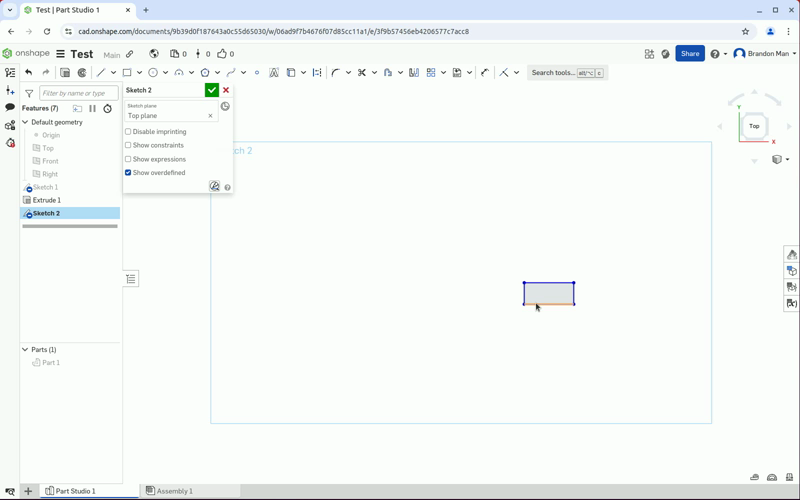
scroll(6)
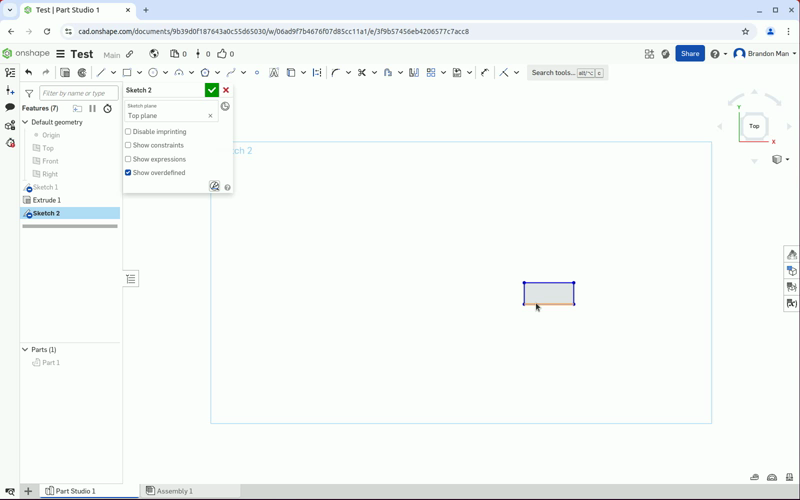
scroll(6)
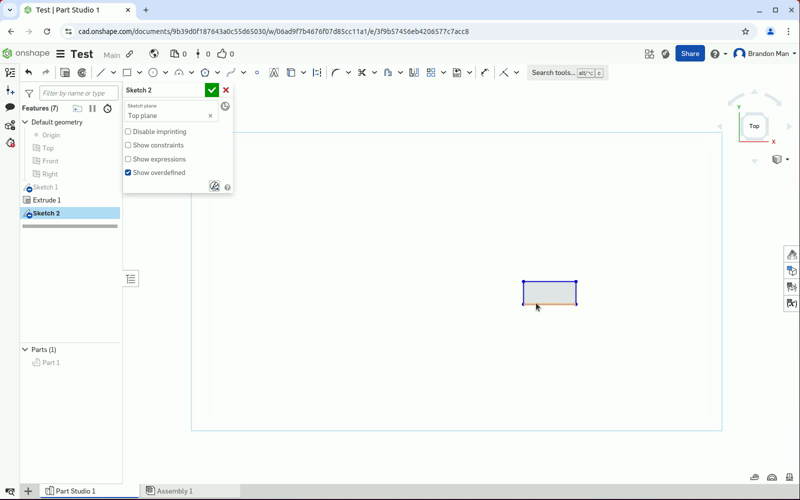
scroll(6)
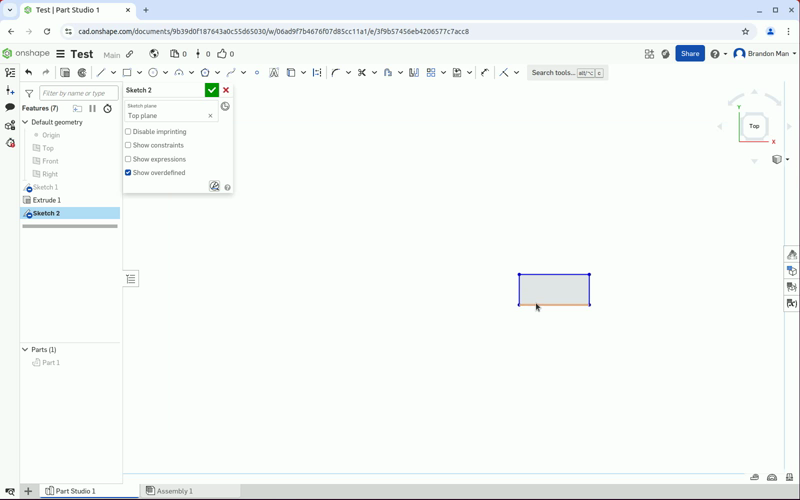
scroll(6)
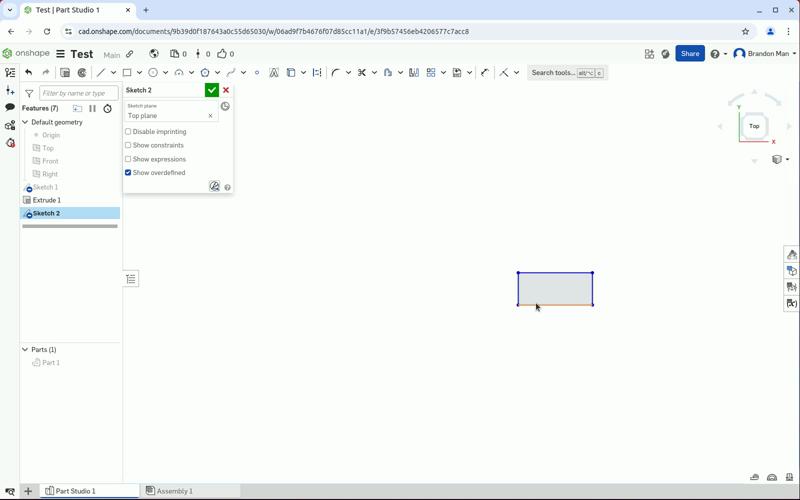
scroll(6)
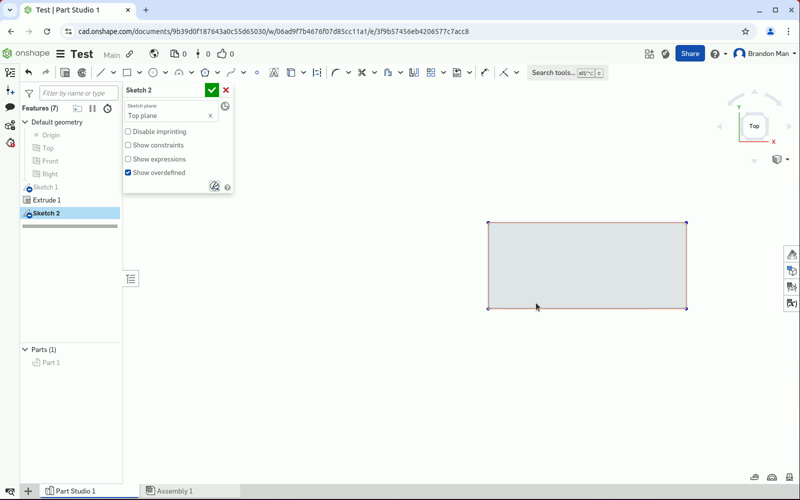
scroll(6)
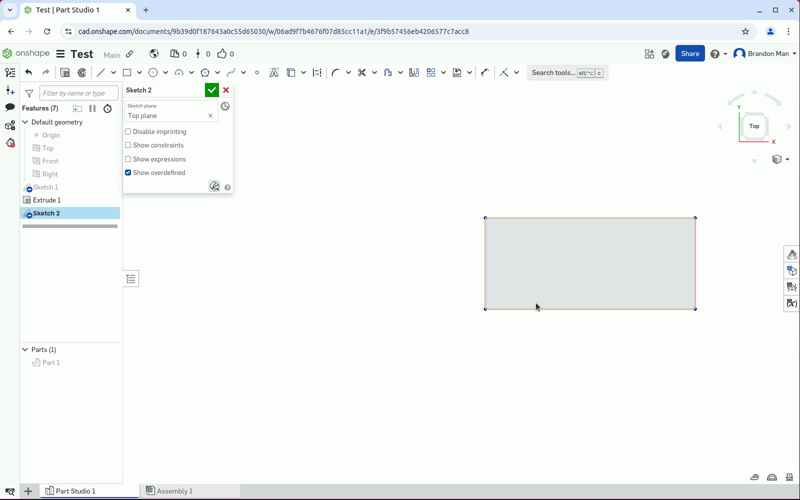
scroll(6)
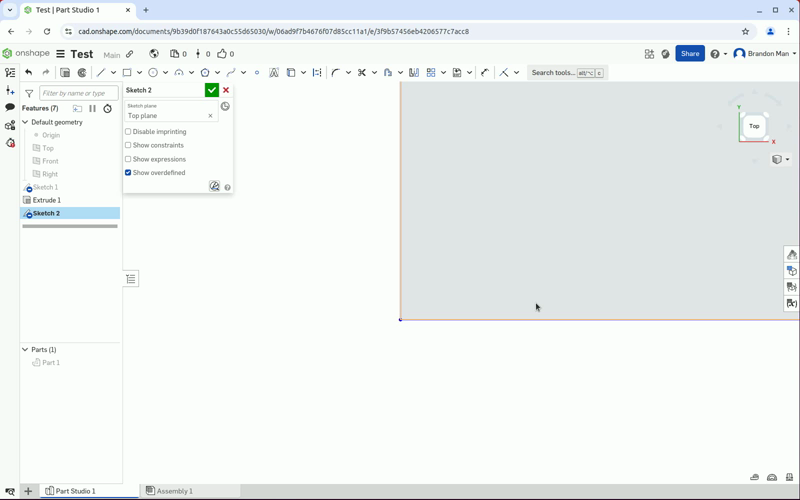
click(536, 302)
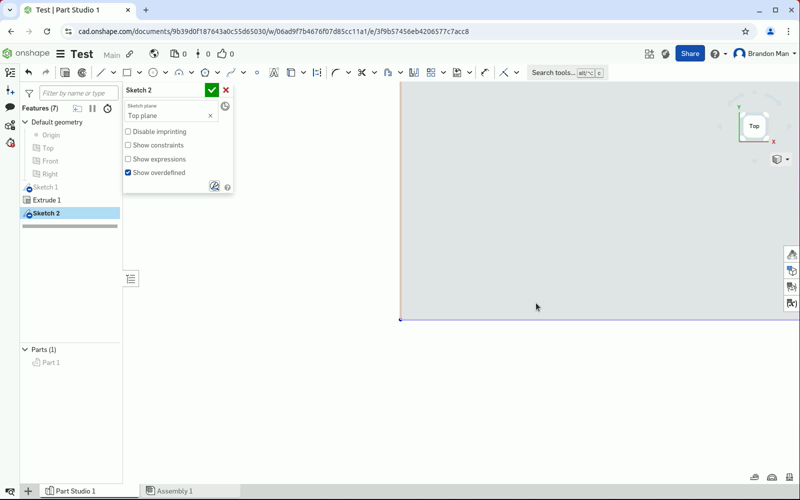
scroll(-6)
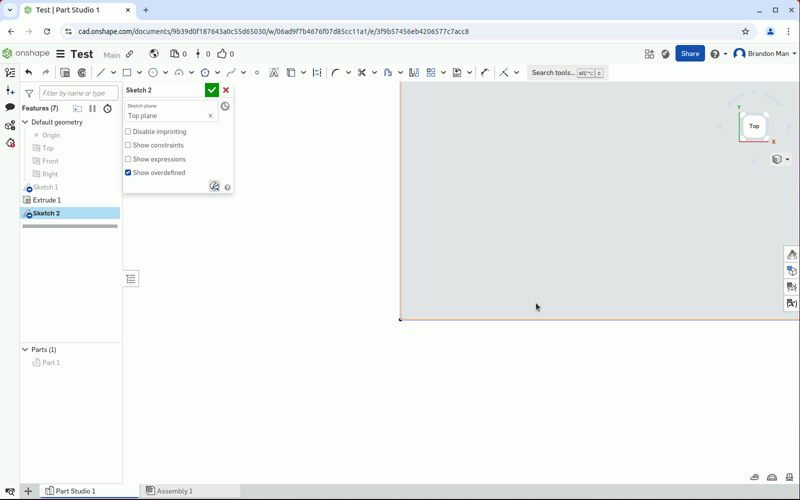
scroll(-6)
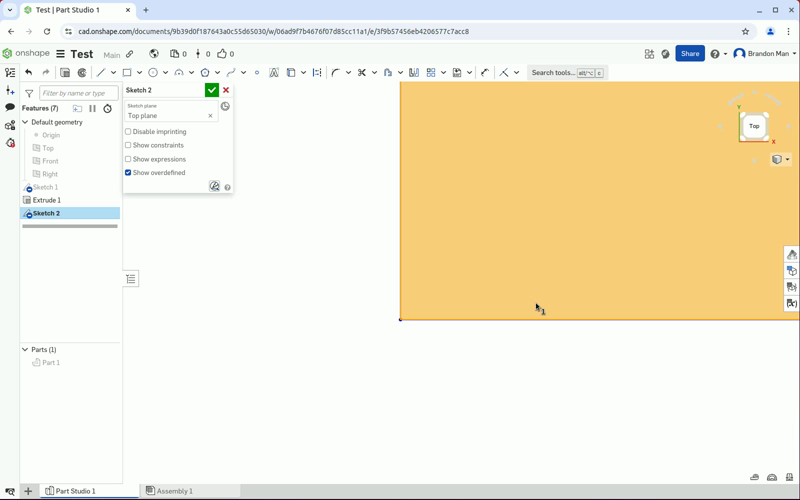
scroll(-6)
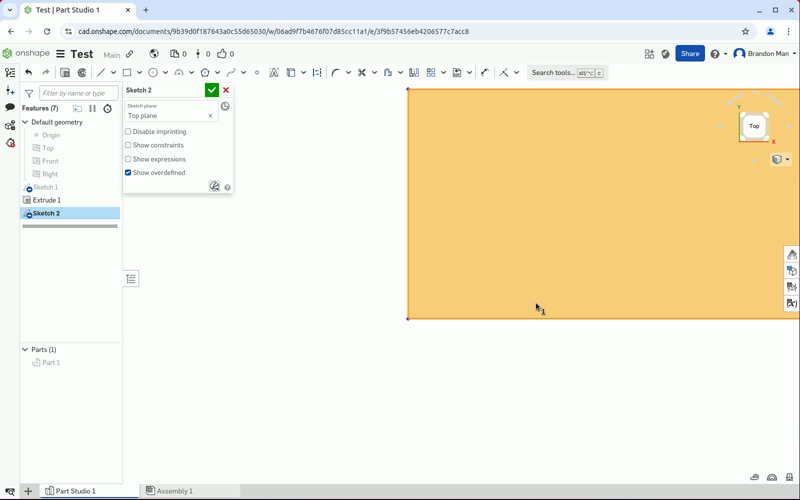
scroll(-6)
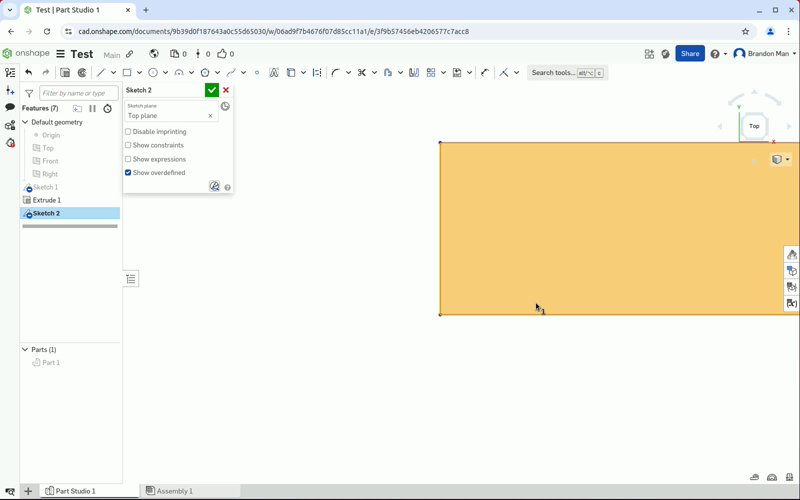
scroll(-6)
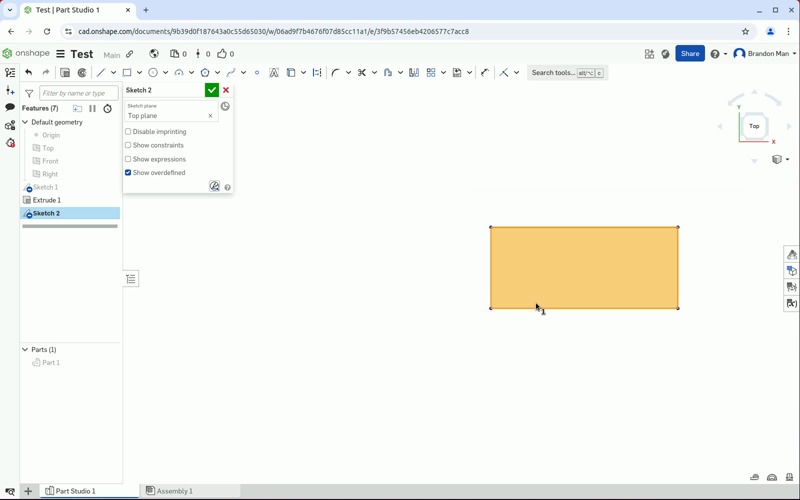
scroll(-6)
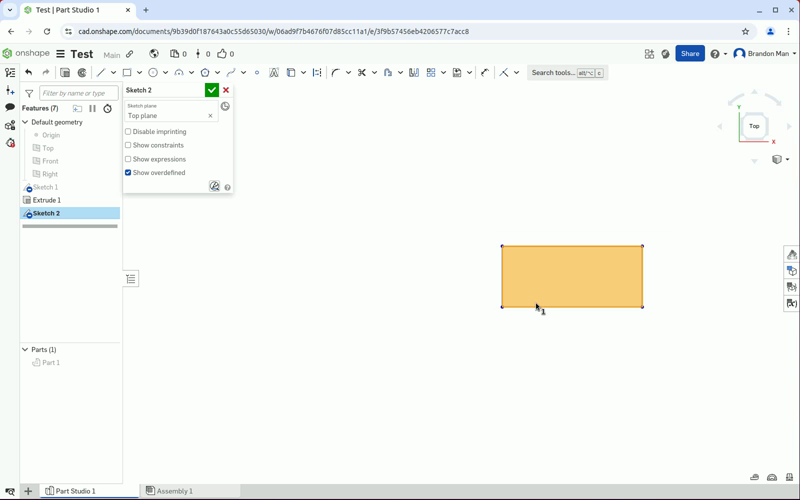
scroll(-6)
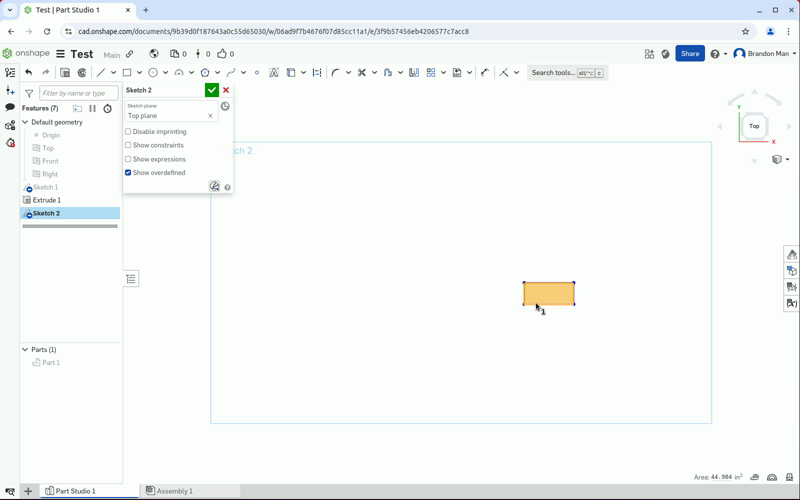
mouse_move(73, 352)
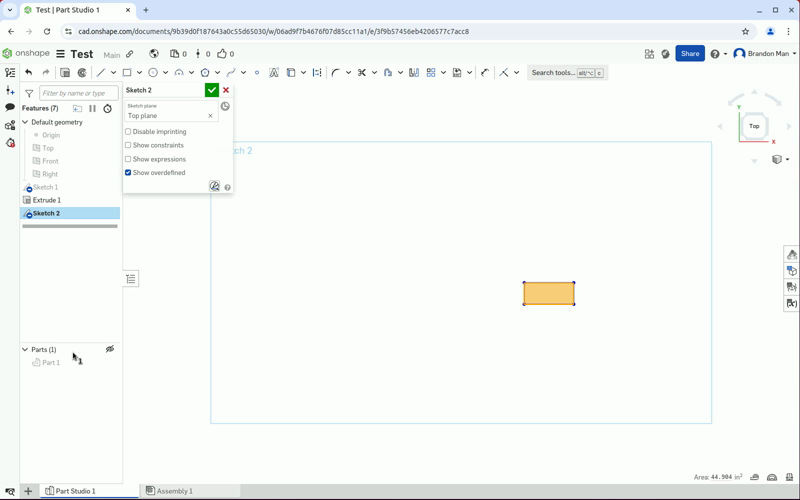
key(shift+y)
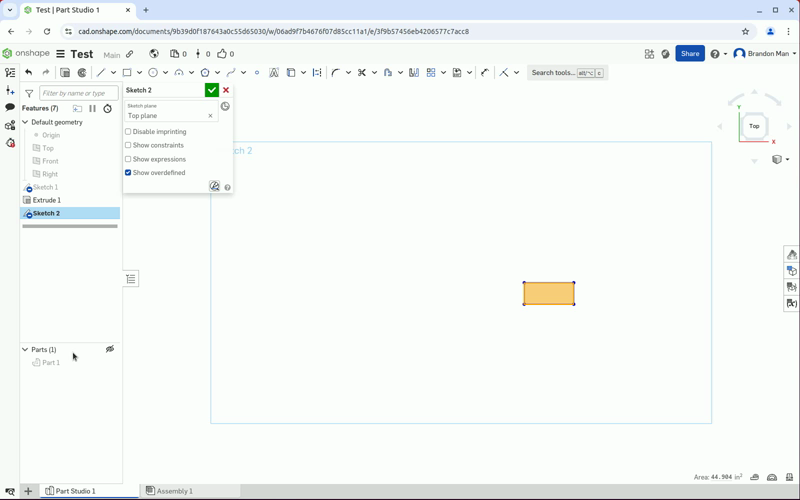
key(shift+e)
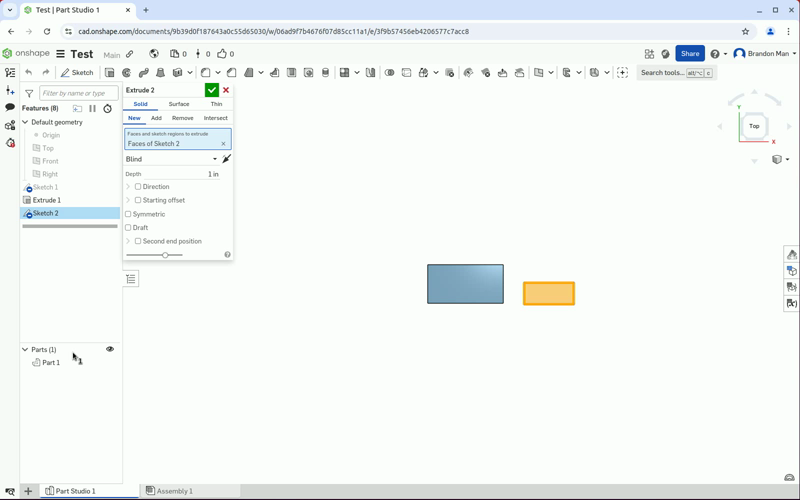
mouse_move(143, 106)
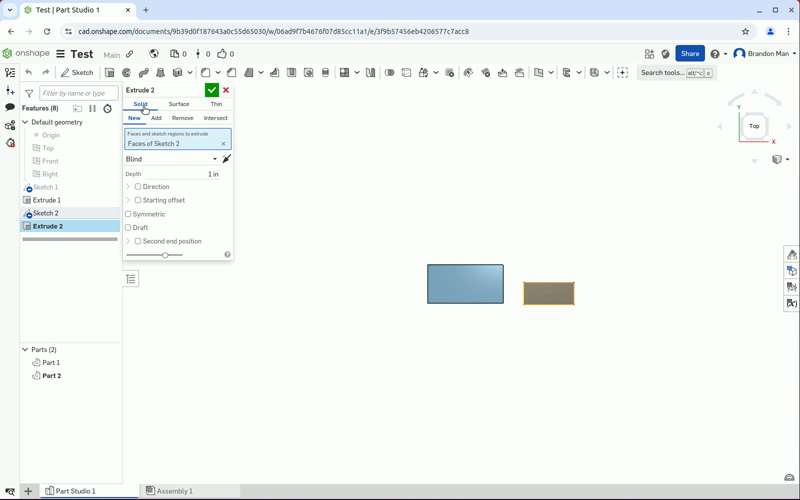
click(143, 106)
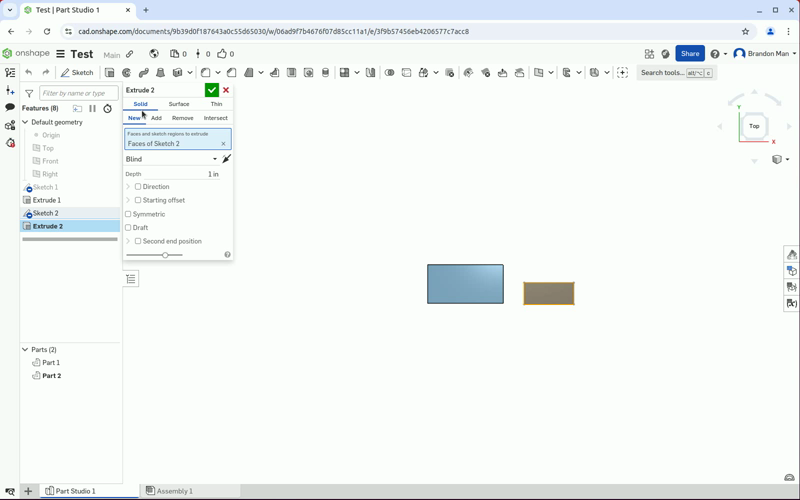
mouse_move(137, 120)
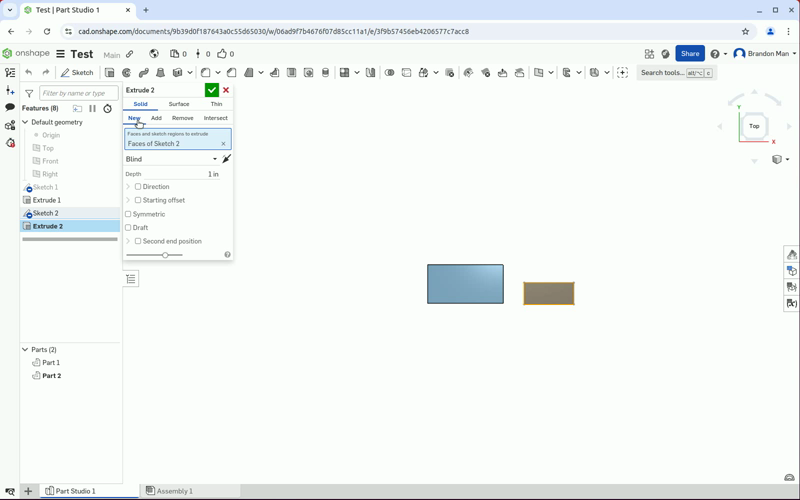
click(137, 120)
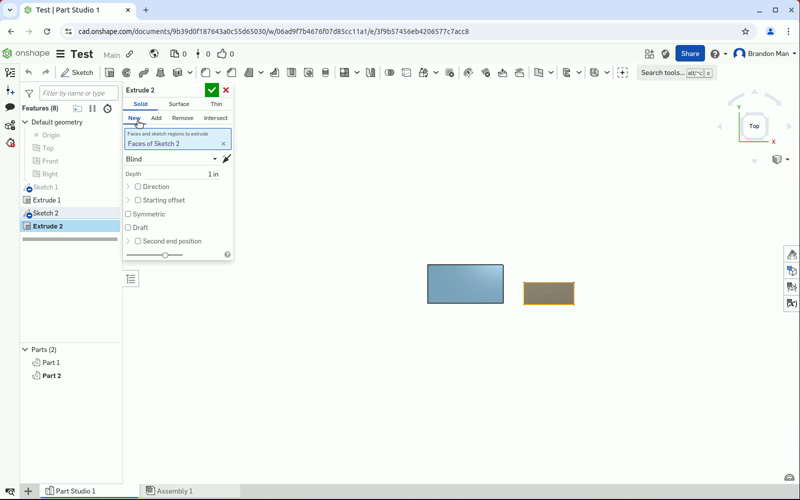
key(tab, 4)
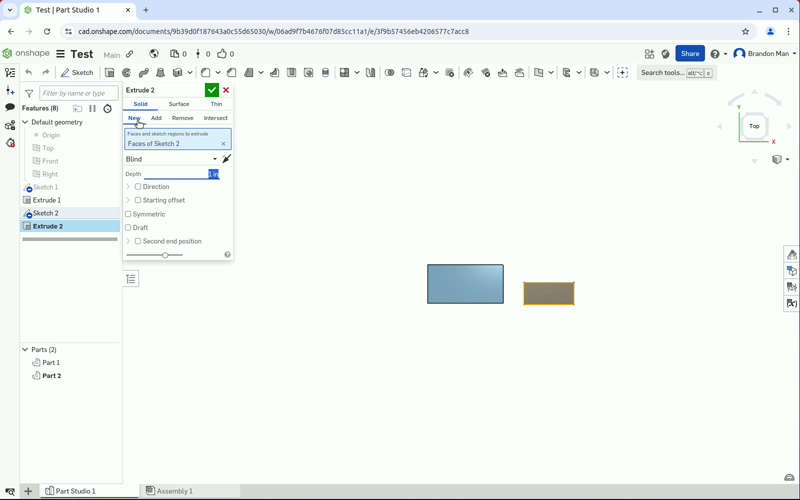
text(7.703)
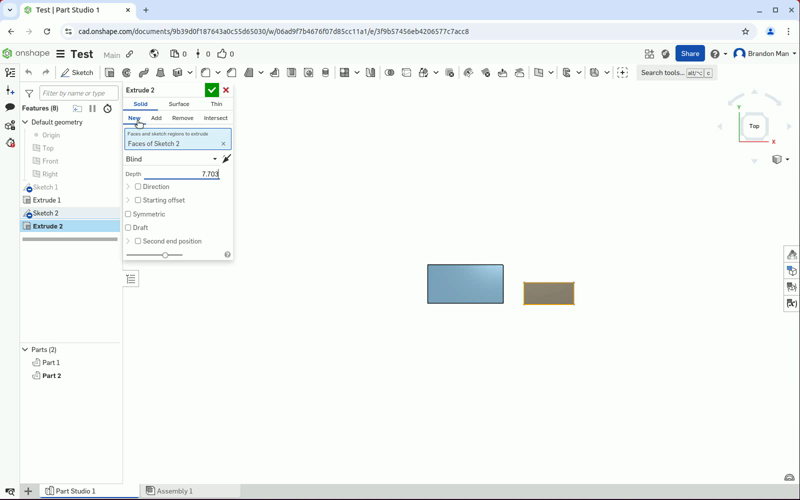
key(enter)
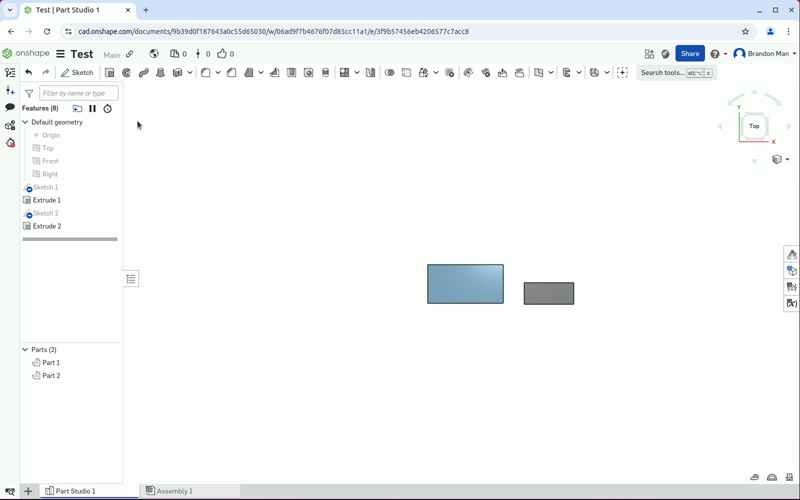
key(shift+h)
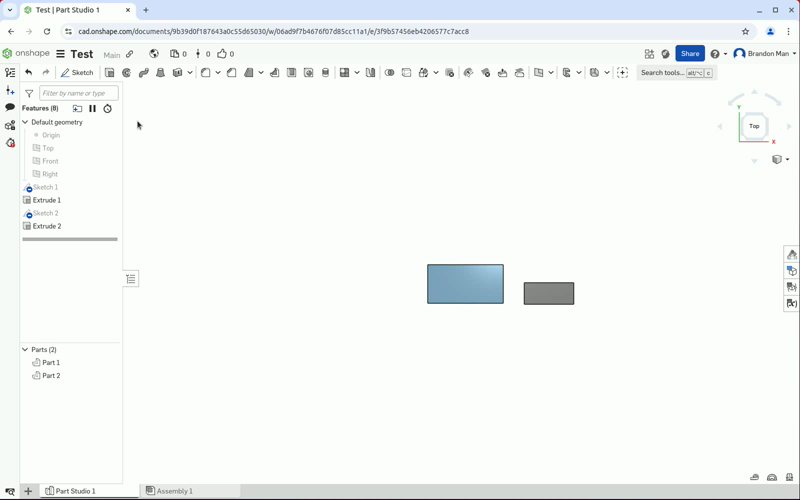
key(shift+h)
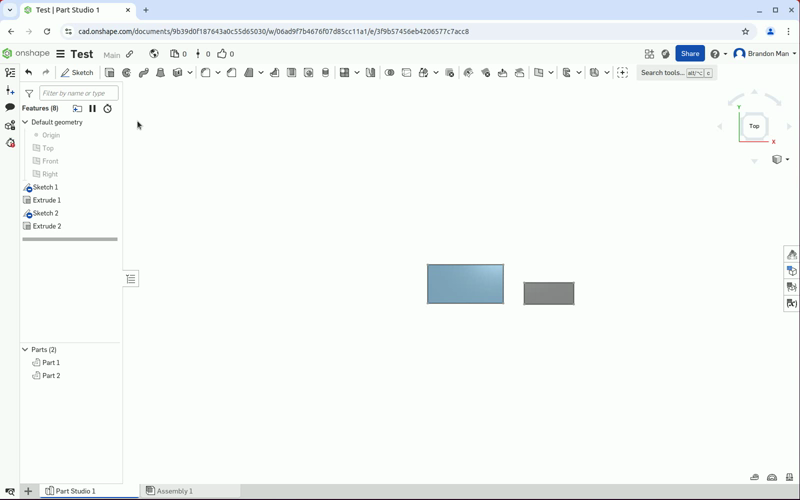
key(shift+7)
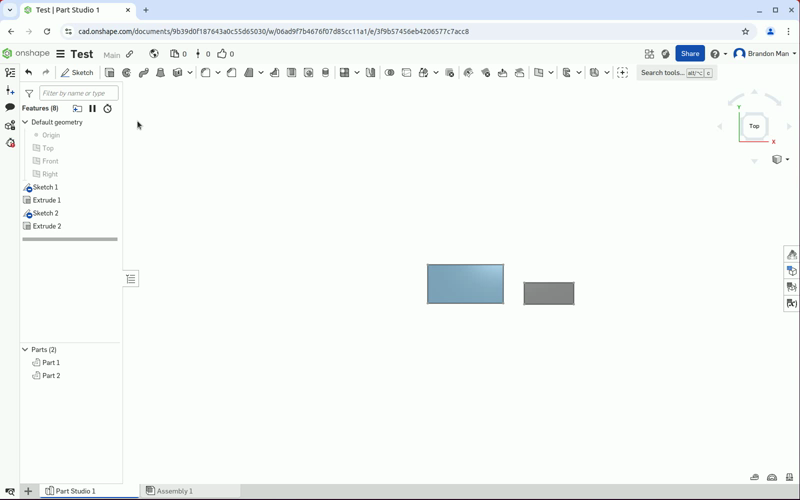
key(up, 3)
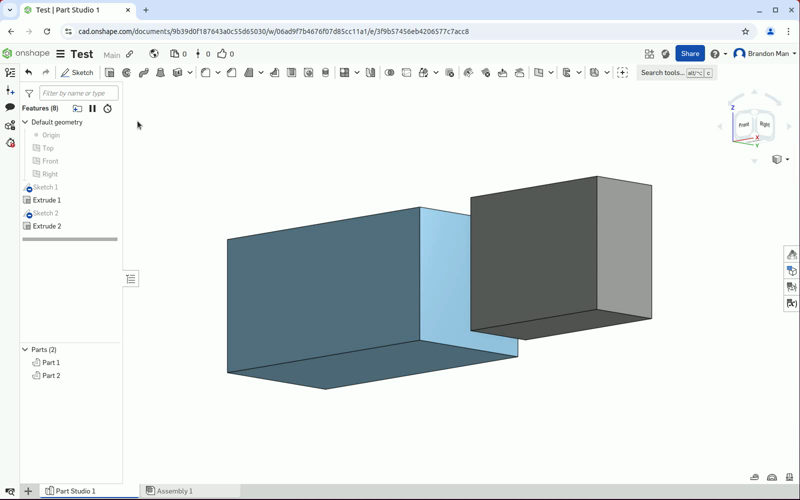
key(left, 3)
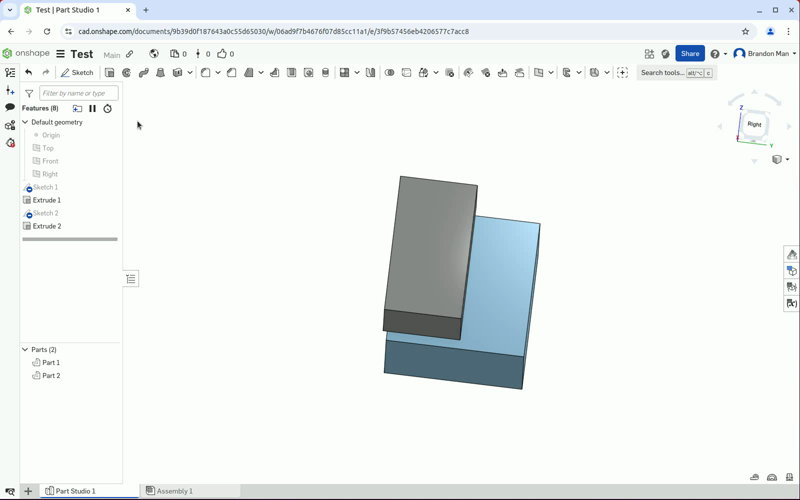
key(right, 3)
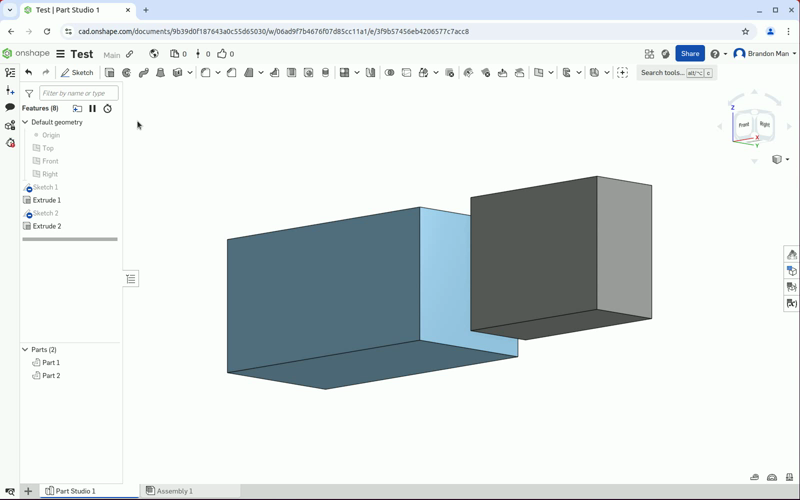
key(down, 3)
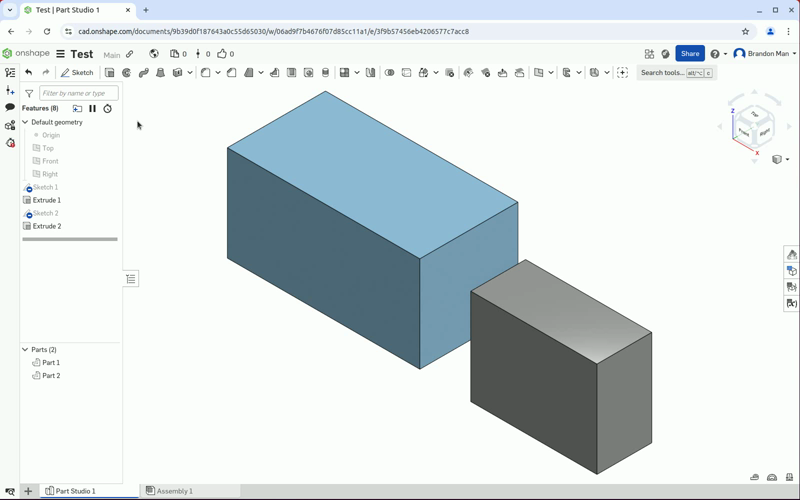
mouse_move(73, 189)
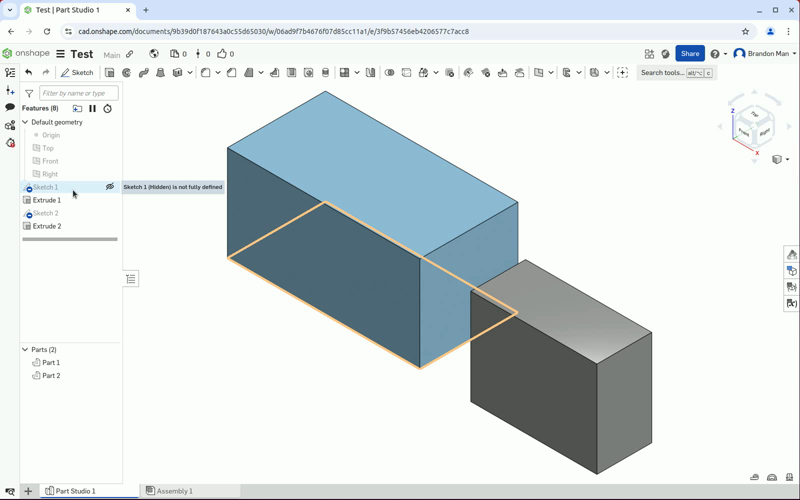
click(73, 189)